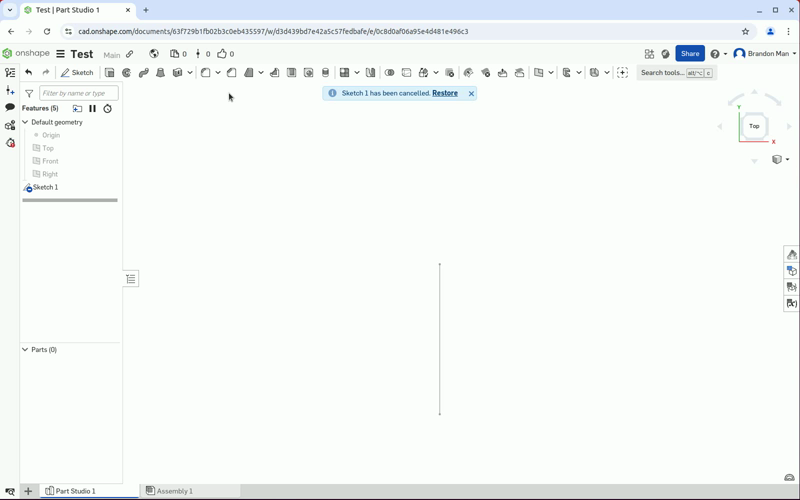
key(shift+h)
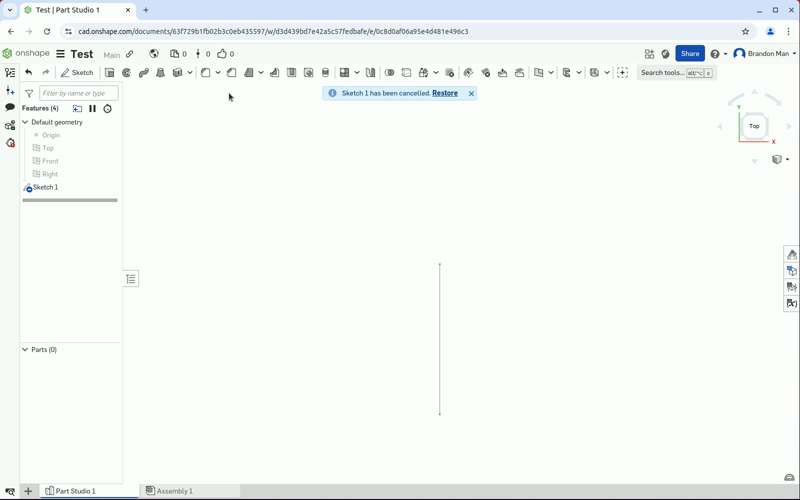
key(shift+s)
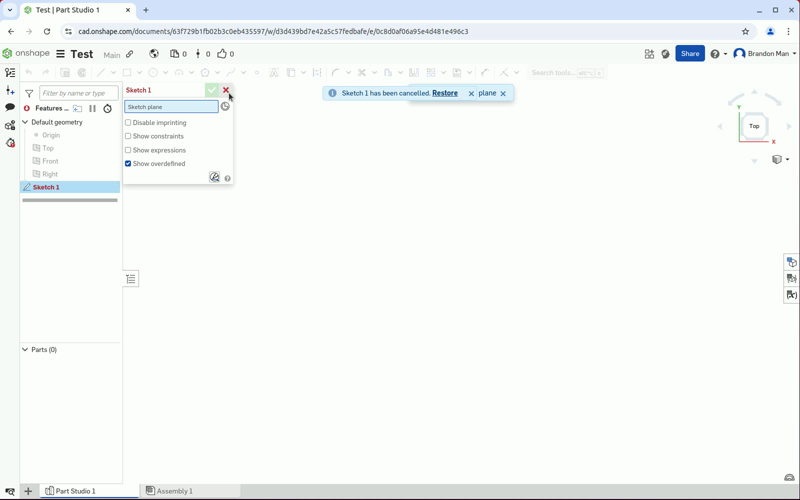
mouse_move(73, 150)
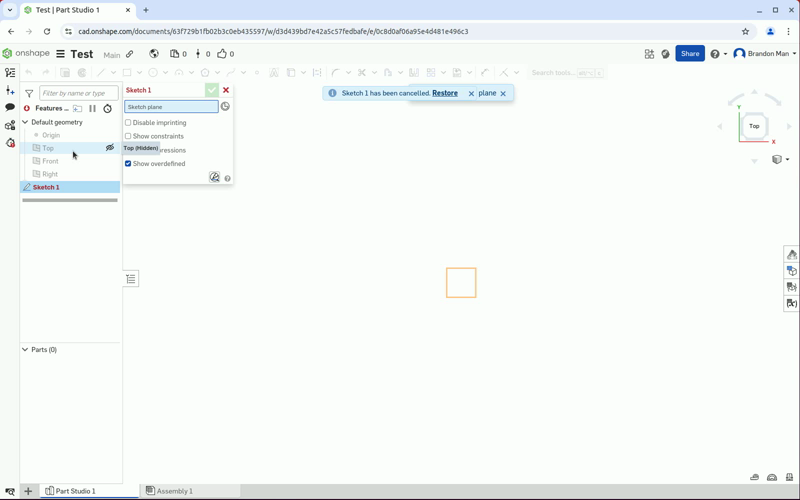
click(73, 150)
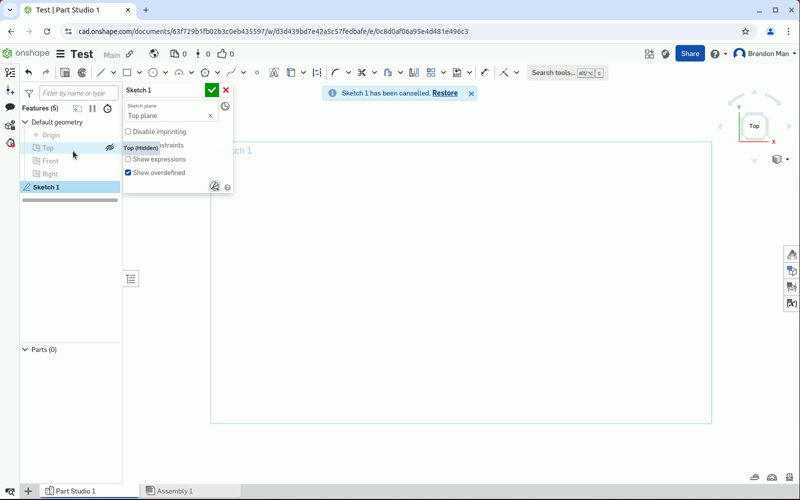
mouse_move(73, 352)
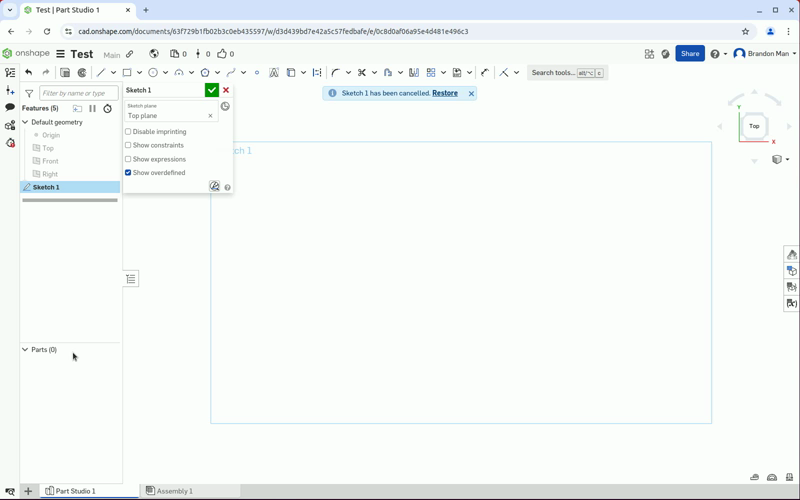
key(y)
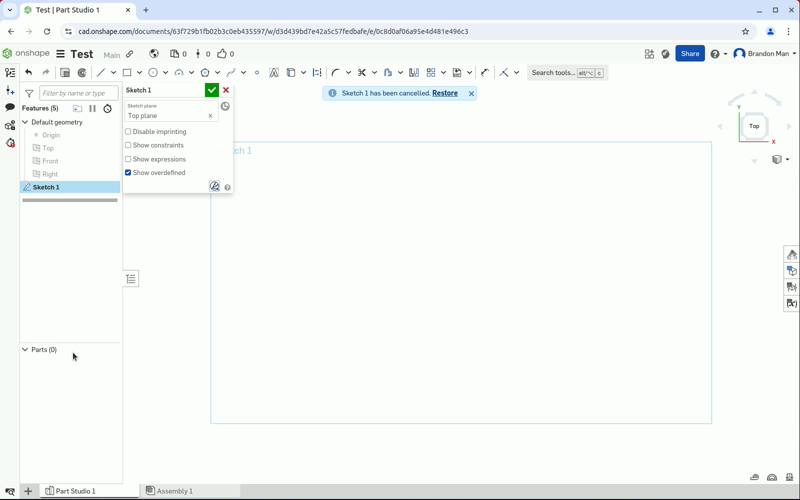
key(l)
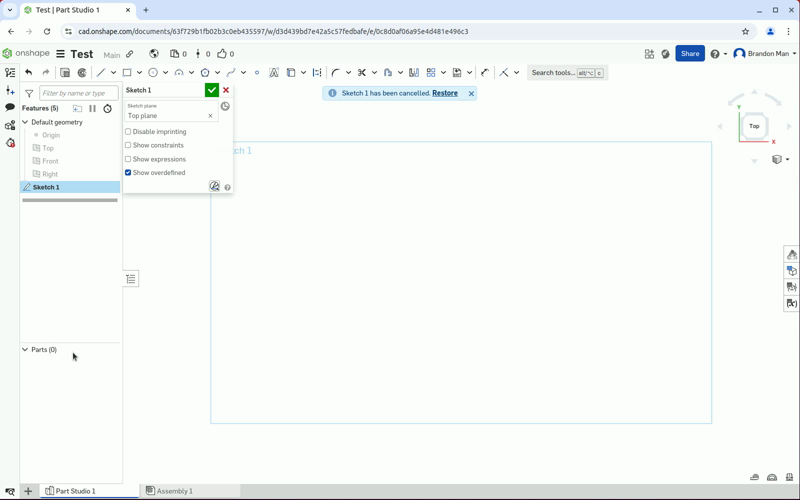
key_down(shift)
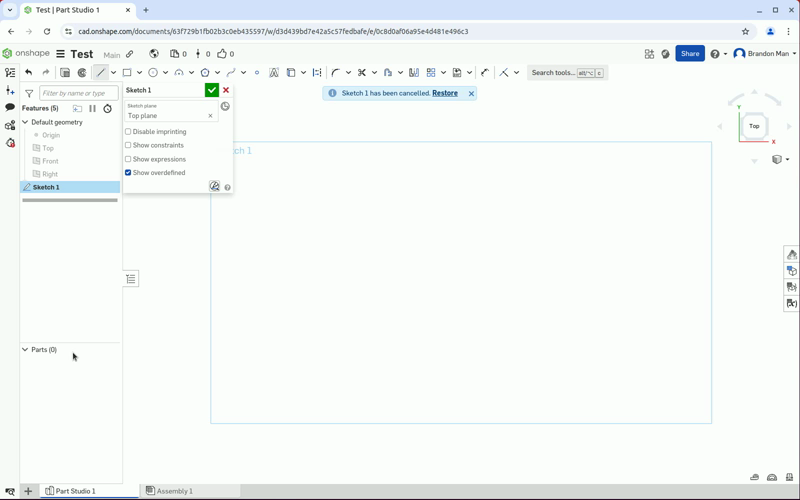
mouse_move(460, 320)
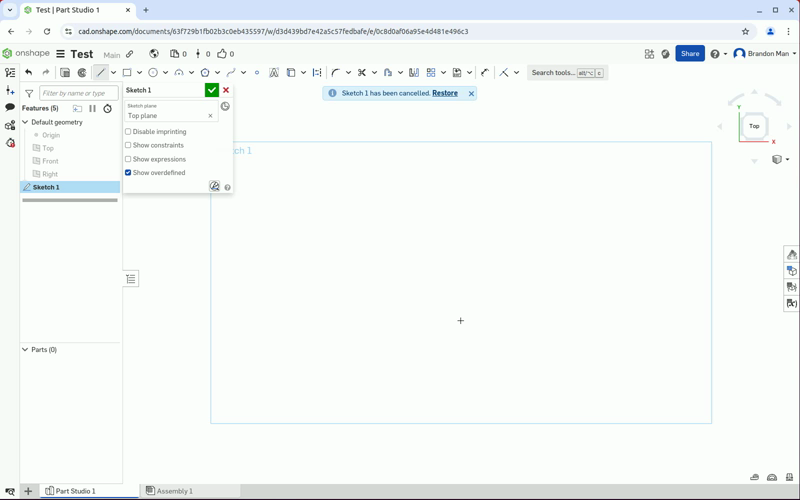
click(460, 320)
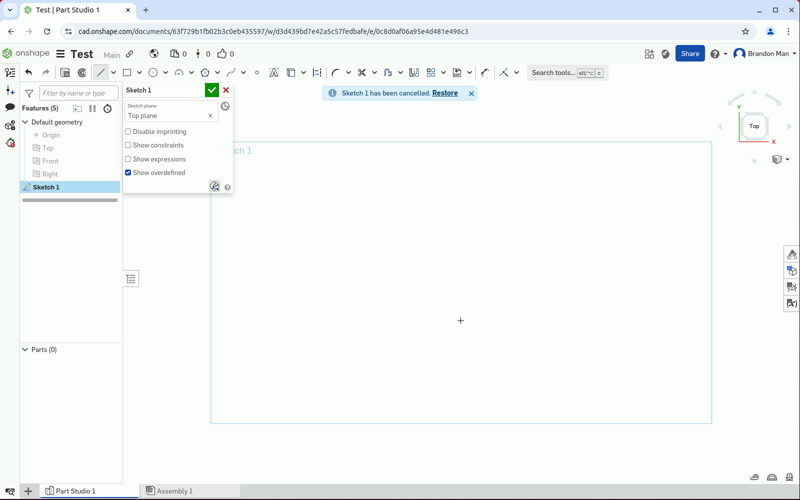
key_up(shift)
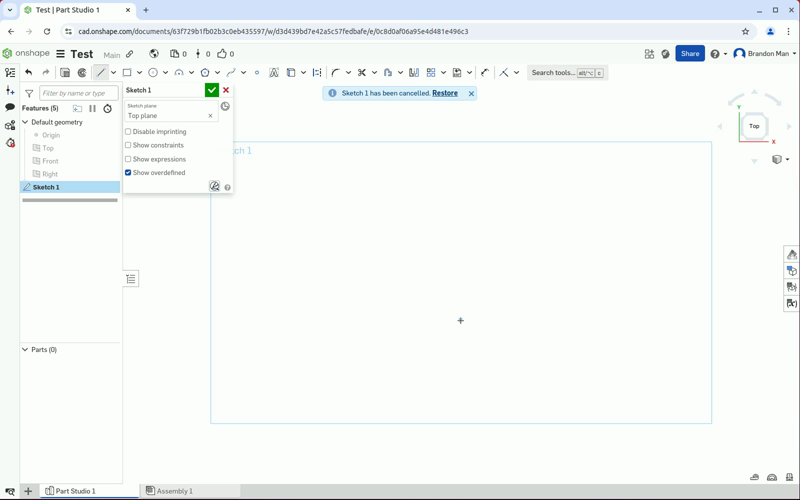
key_down(shift)
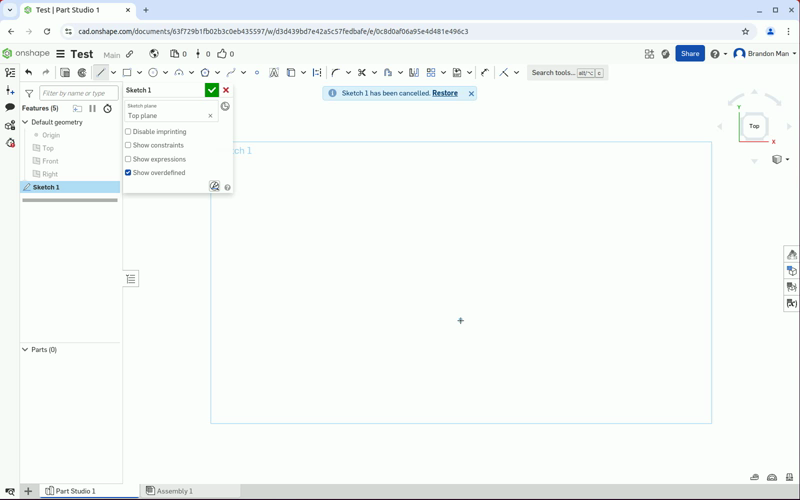
mouse_move(490, 320)
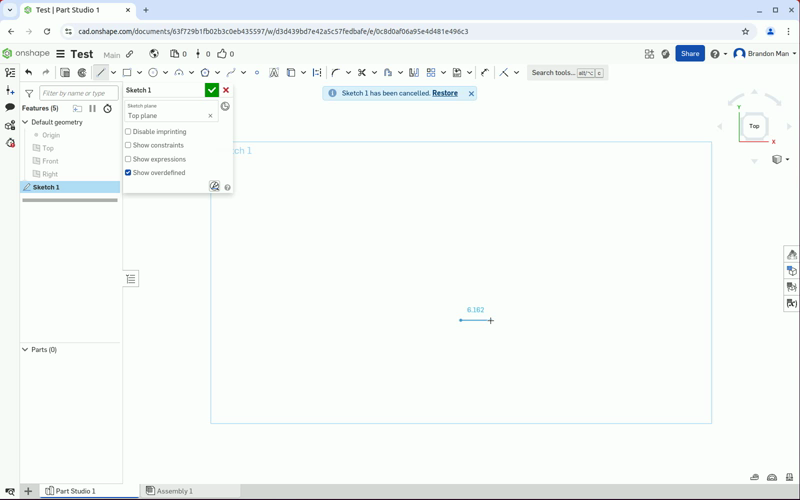
mouse_move(468, 320)
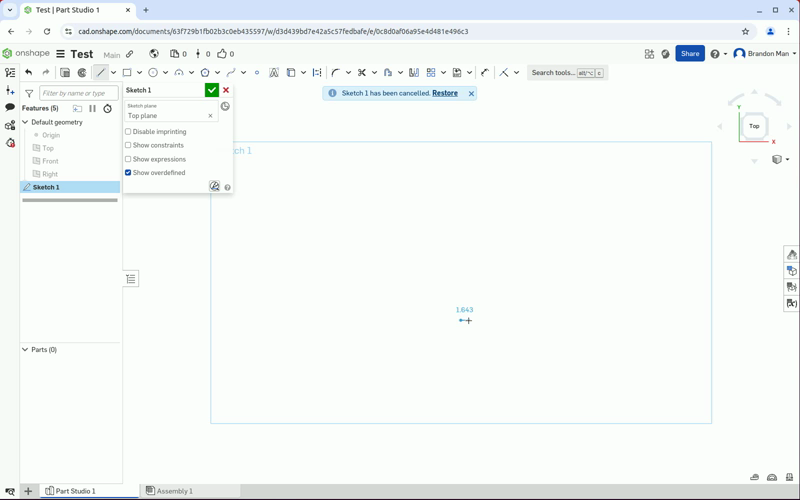
click(468, 320)
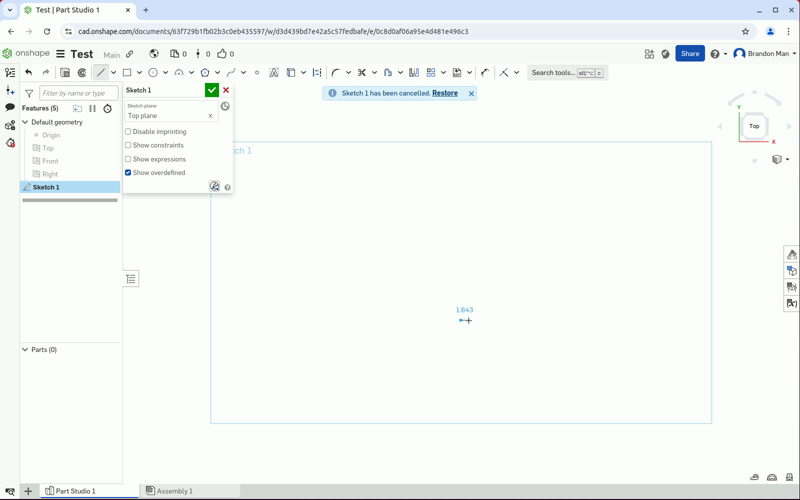
key_up(shift)
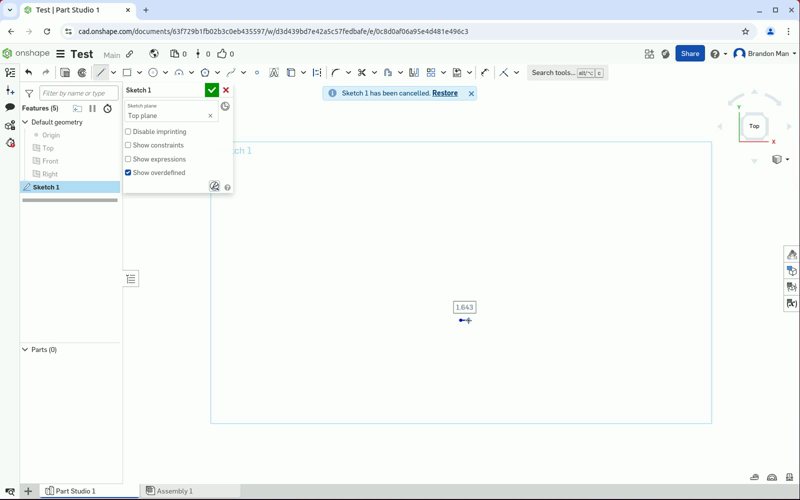
key_down(shift)
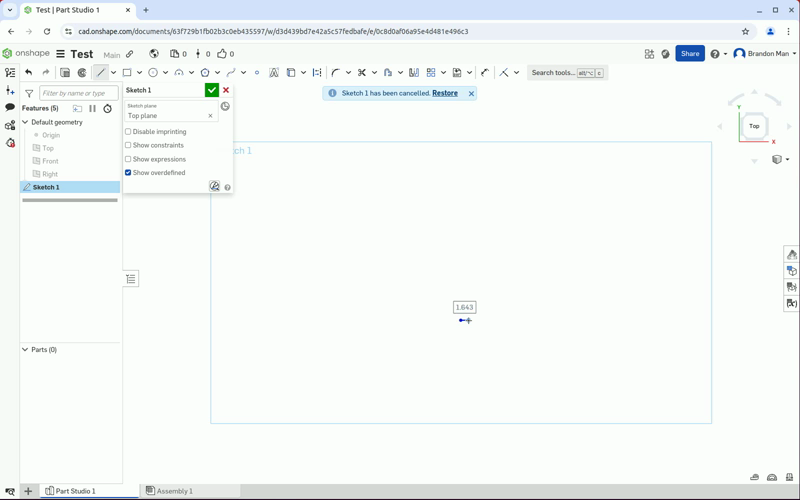
mouse_move(498, 320)
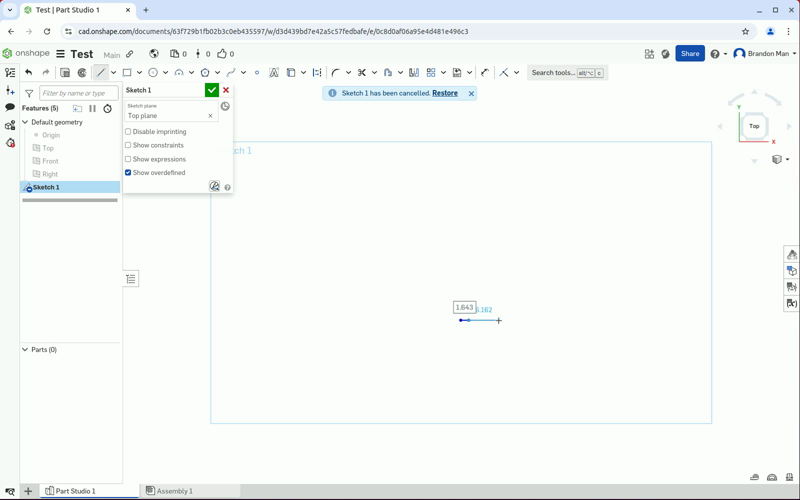
mouse_move(468, 282)
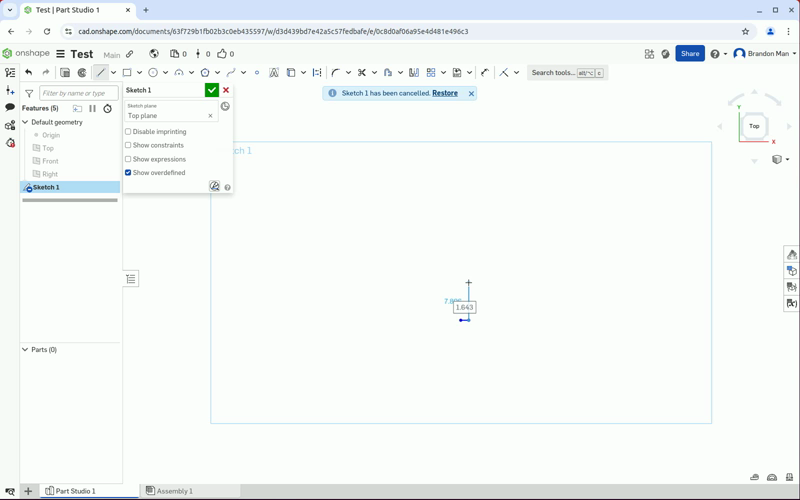
click(468, 282)
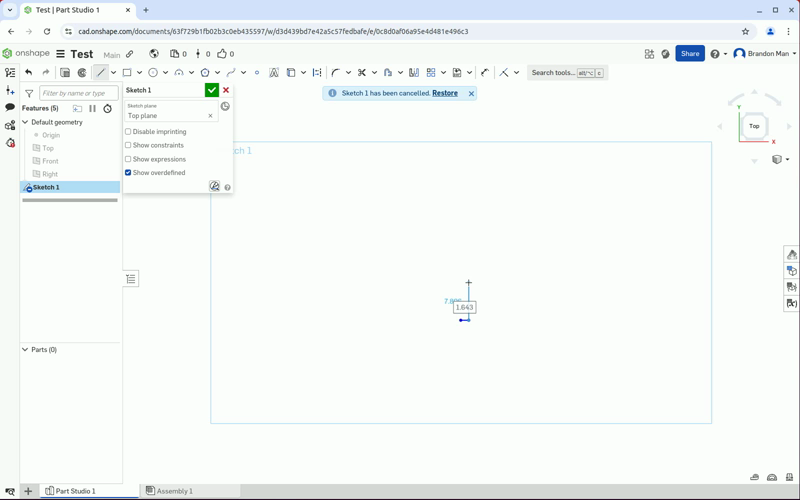
key_up(shift)
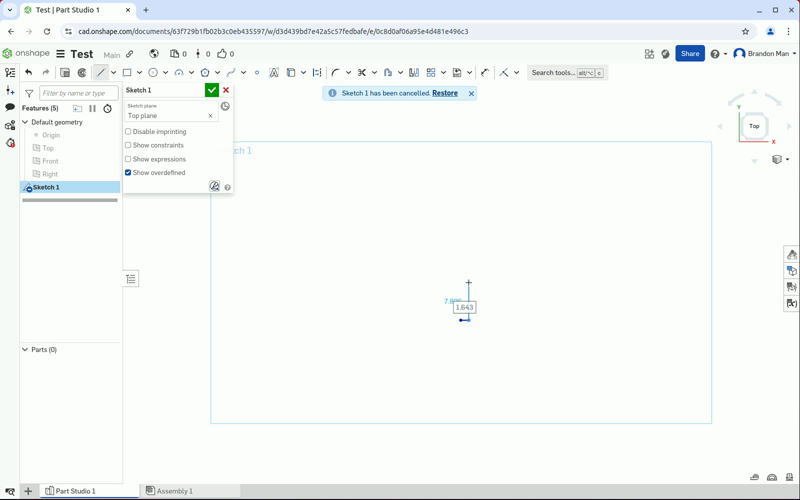
key_down(shift)
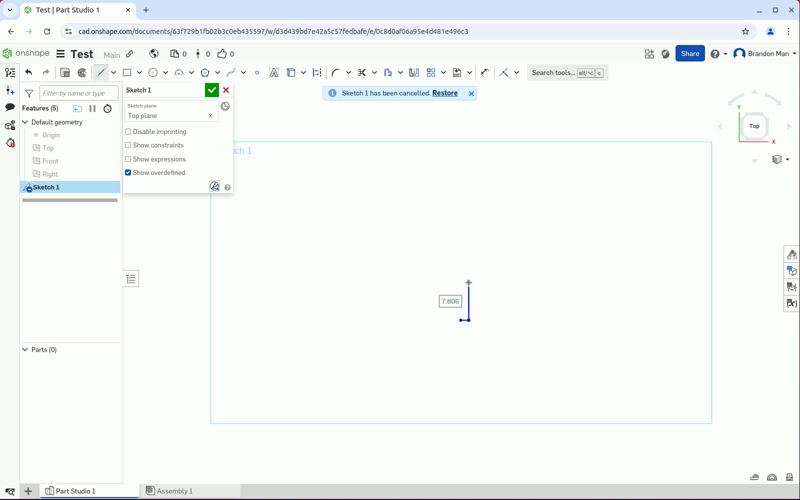
mouse_move(498, 282)
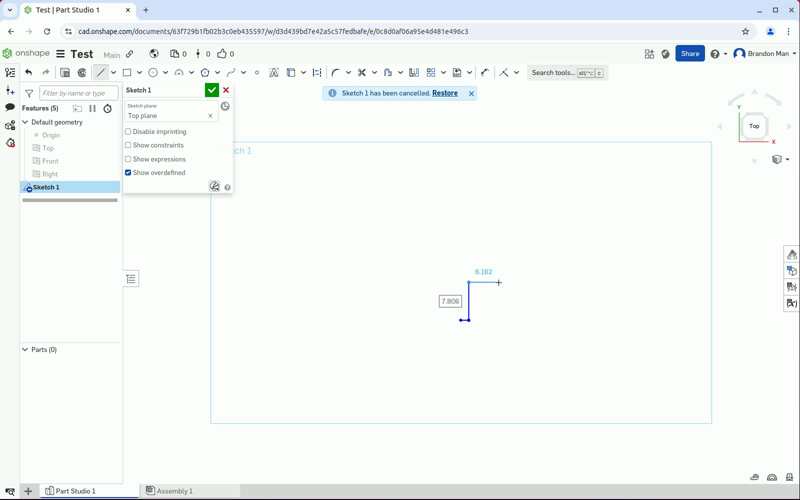
mouse_move(460, 282)
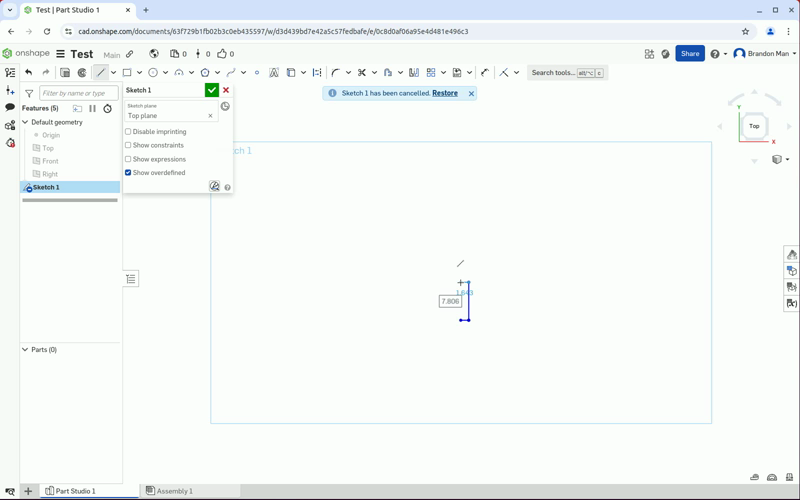
click(460, 282)
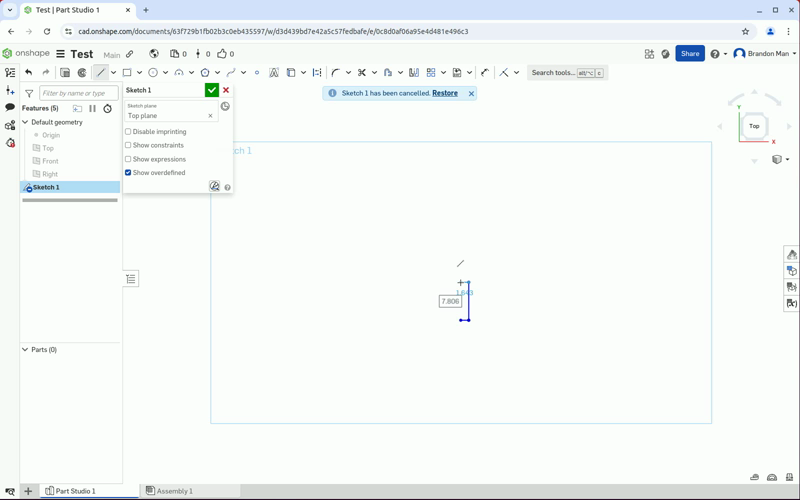
key_up(shift)
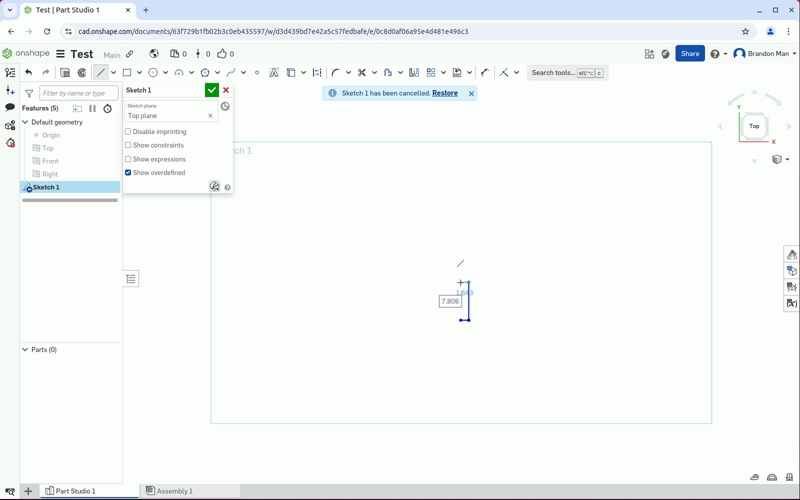
mouse_move(490, 282)
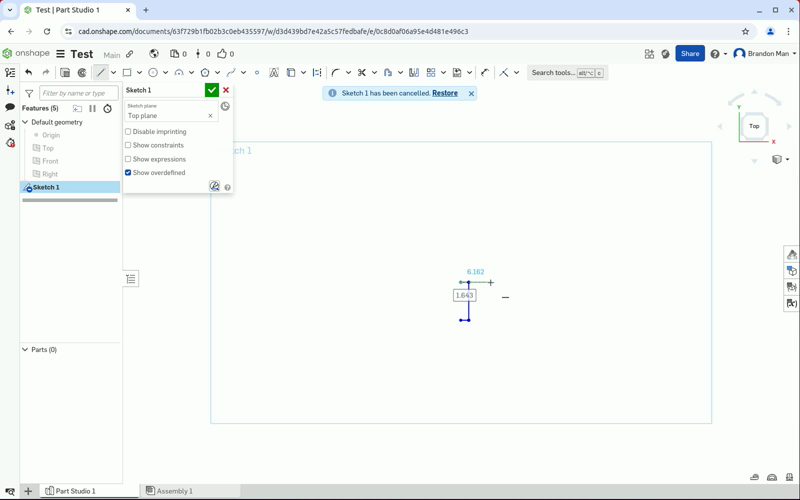
key_down(shift)
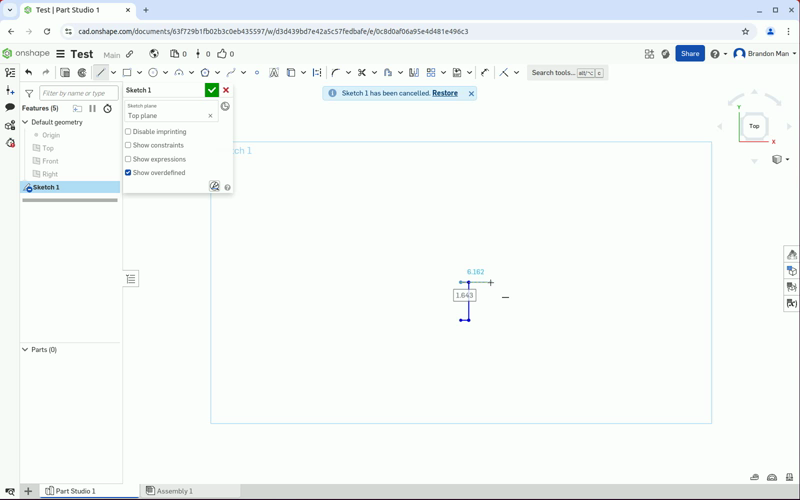
mouse_move(460, 320)
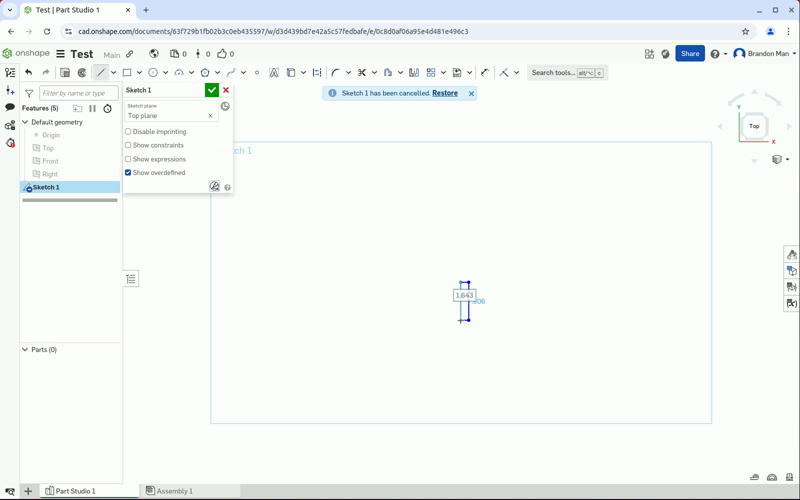
key_up(shift)
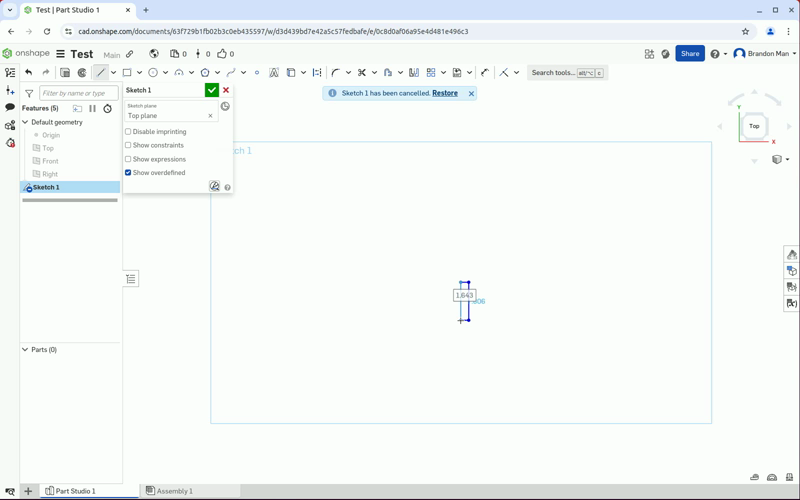
click(460, 320)
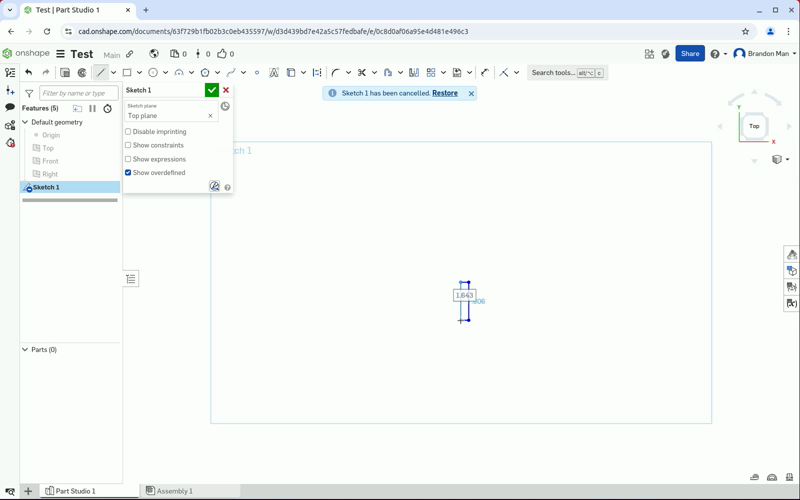
key(esc)
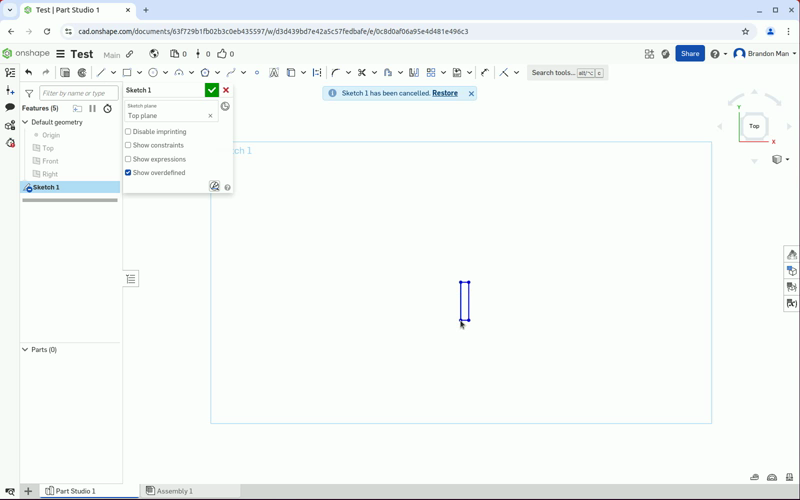
mouse_move(466, 286)
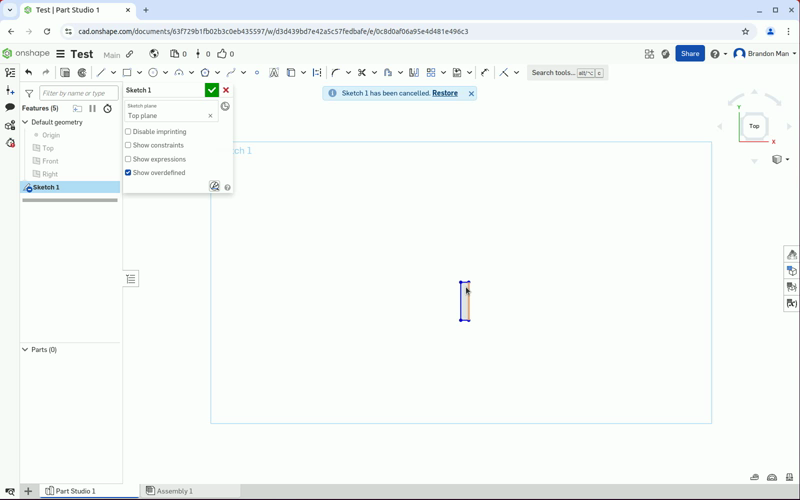
scroll(6)
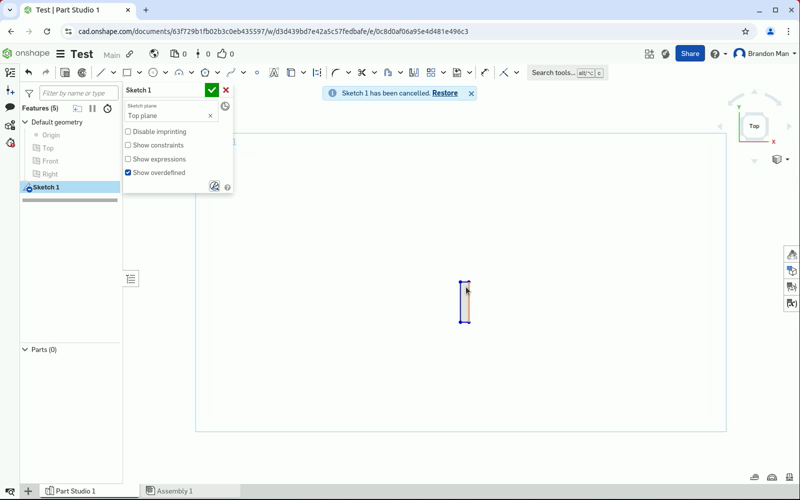
scroll(6)
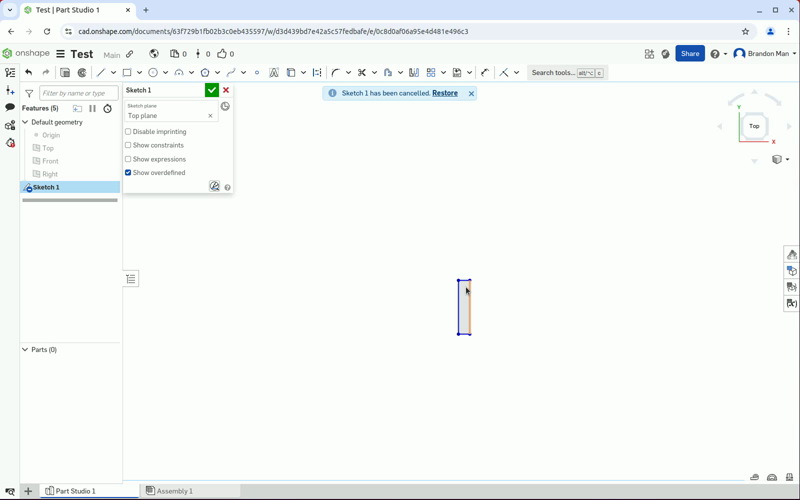
scroll(6)
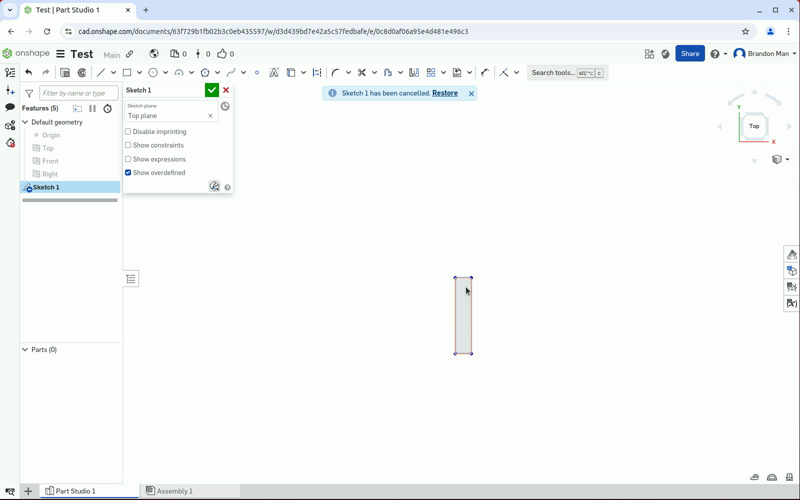
scroll(6)
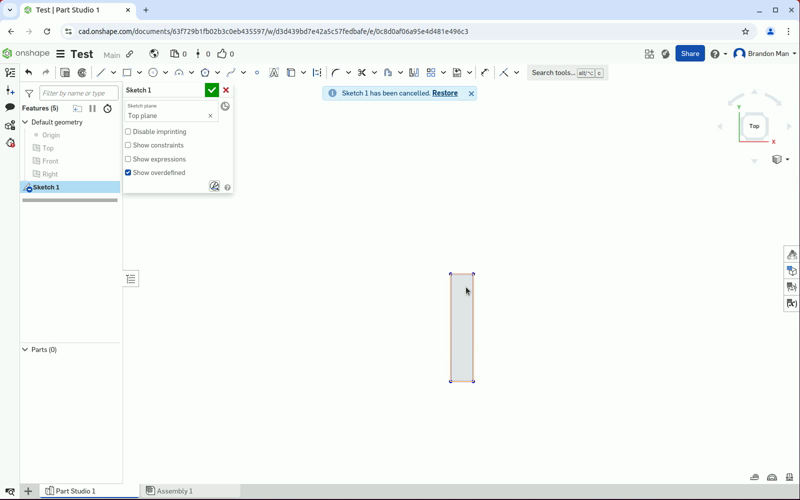
scroll(6)
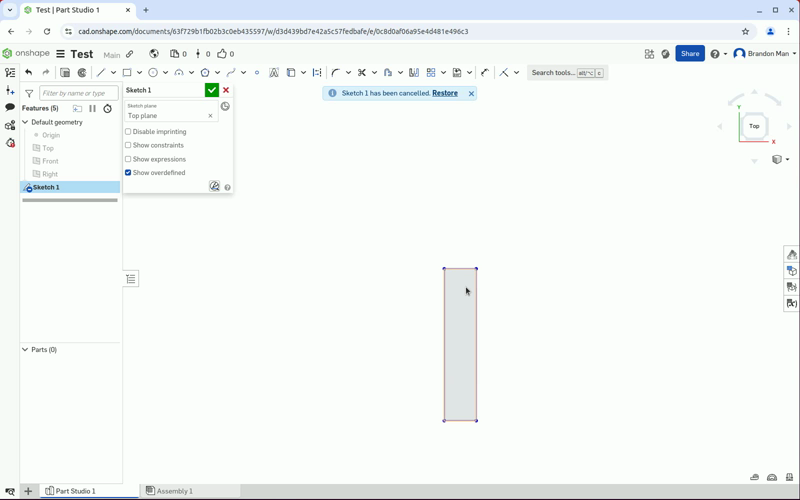
scroll(6)
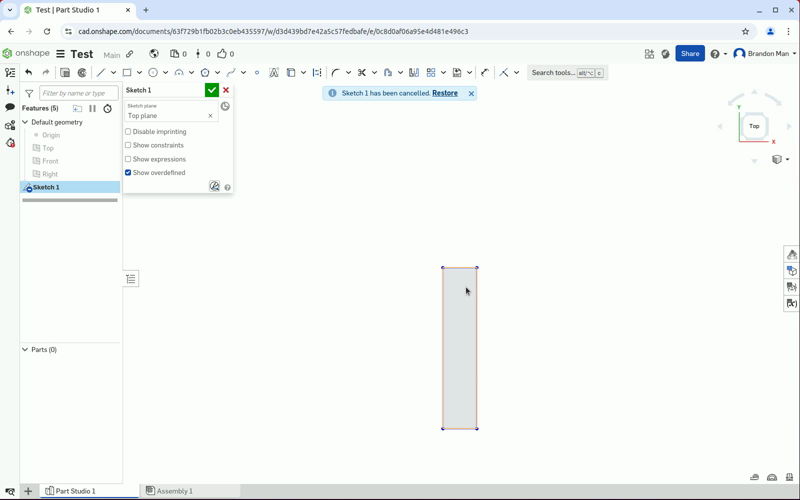
scroll(6)
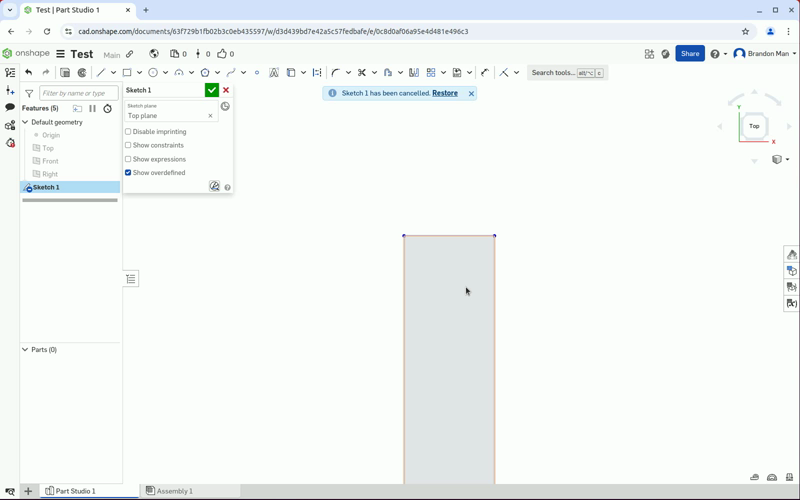
click(466, 286)
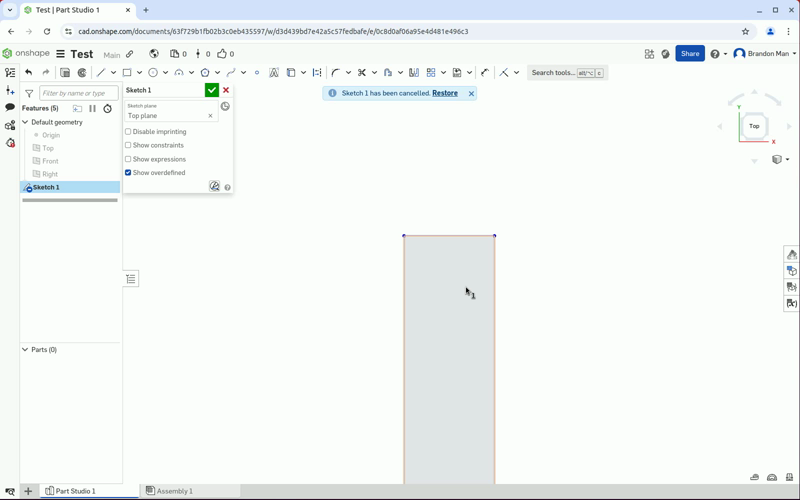
scroll(-6)
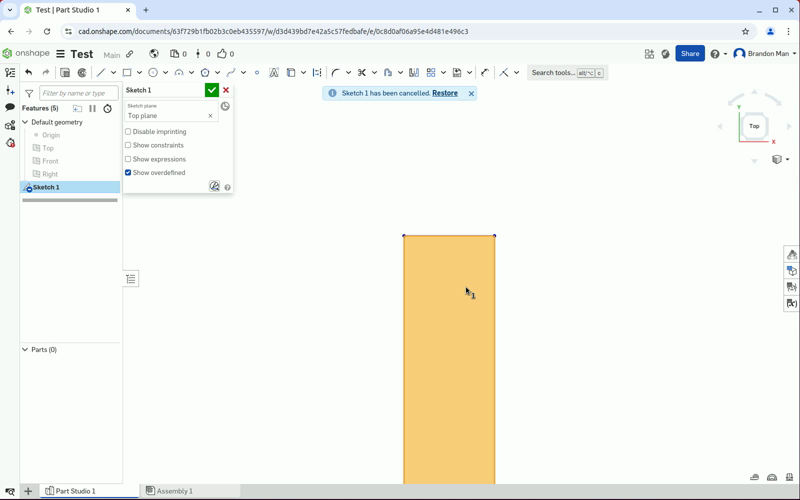
scroll(-6)
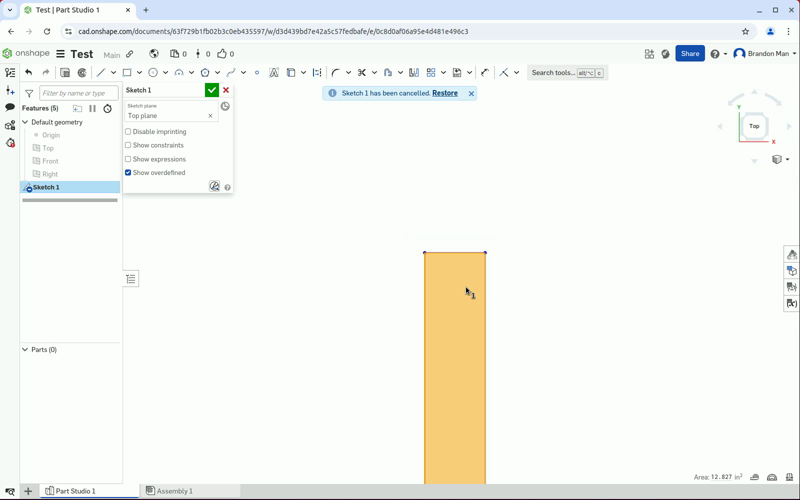
scroll(-6)
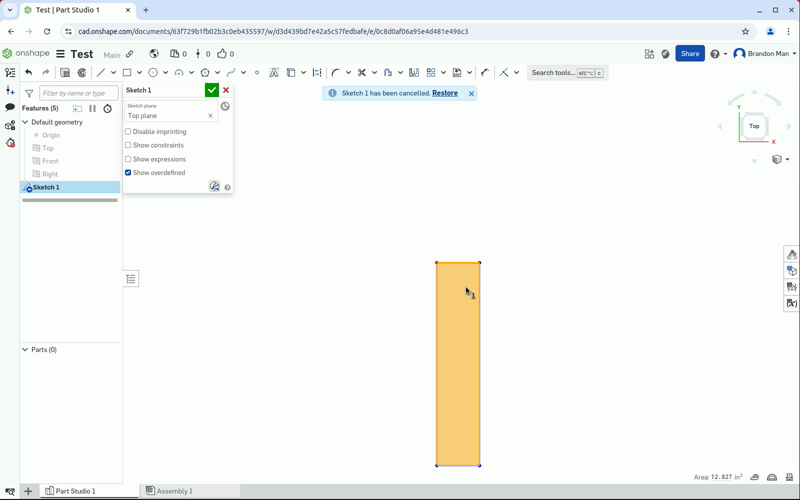
scroll(-6)
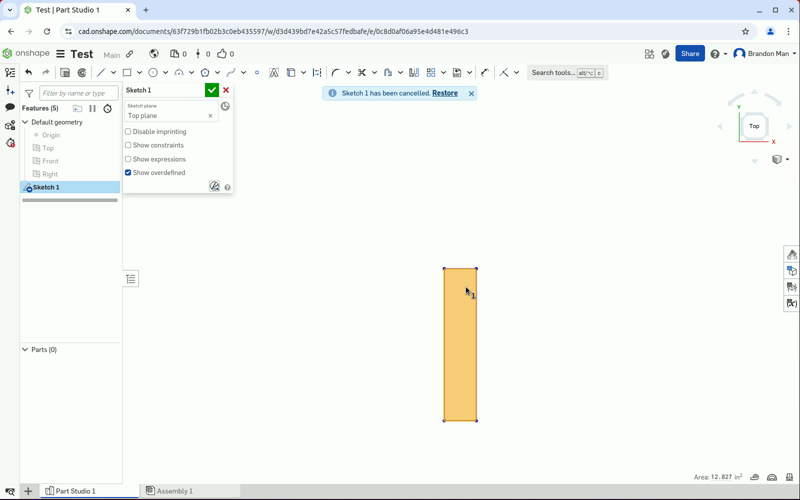
scroll(-6)
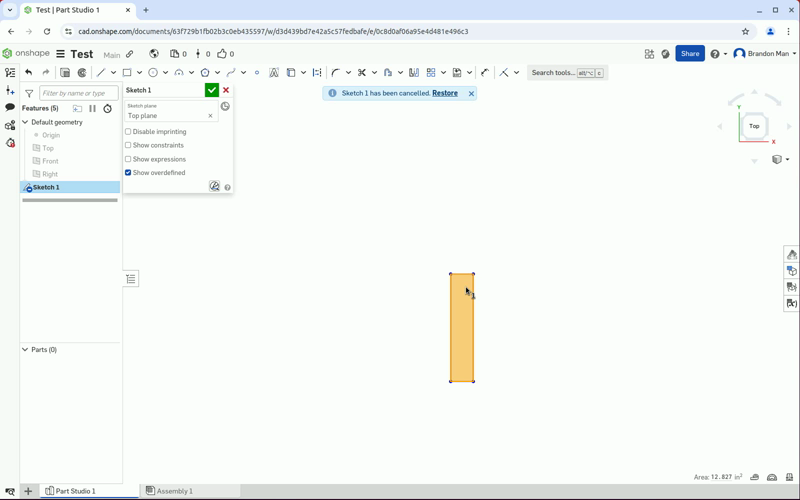
scroll(-6)
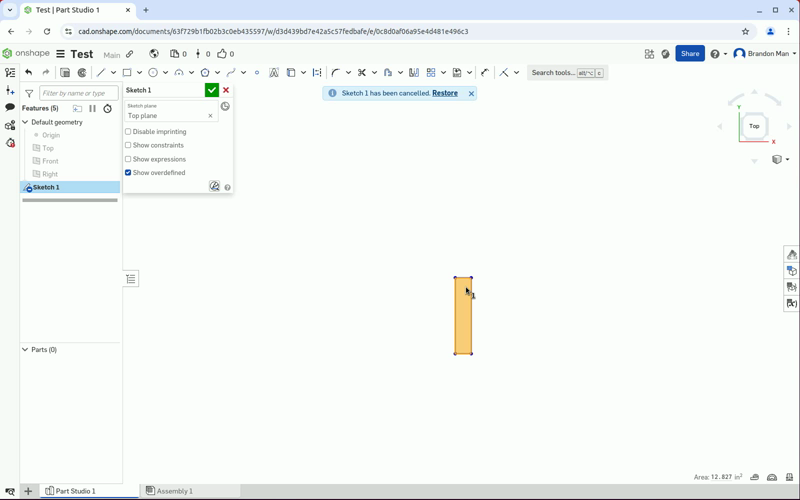
scroll(-6)
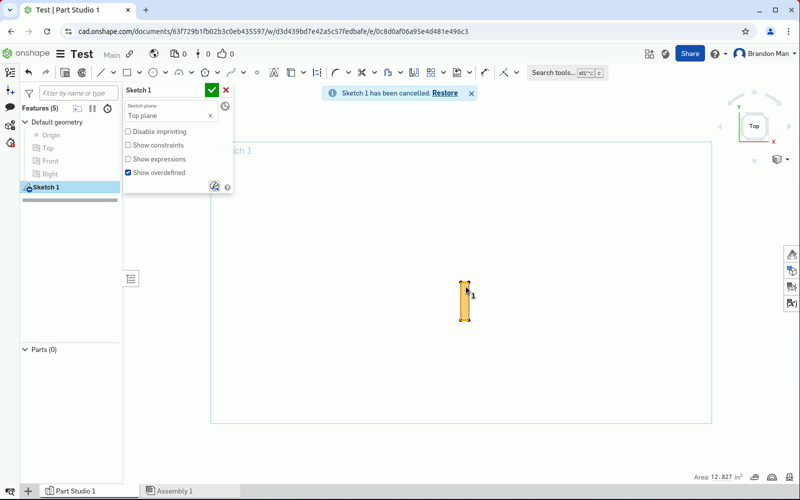
mouse_move(73, 352)
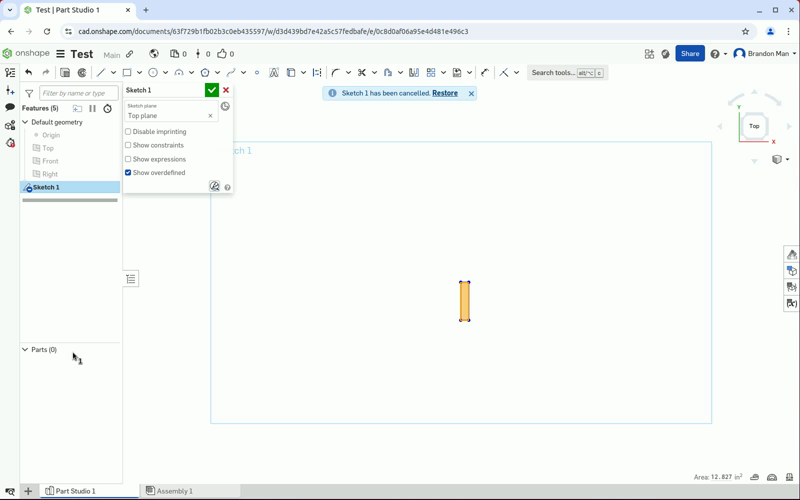
key(shift+y)
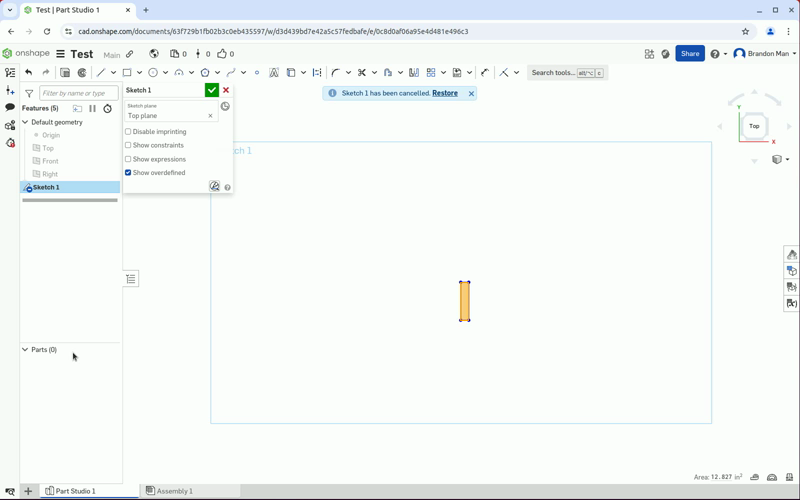
key(shift+e)
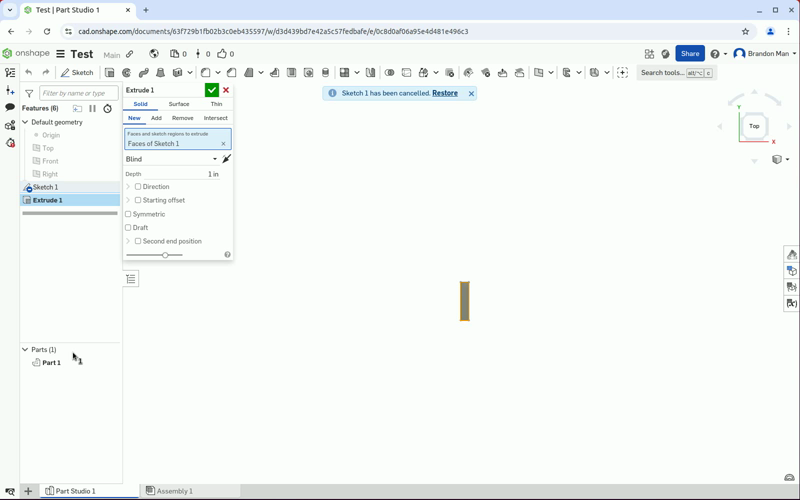
mouse_move(143, 106)
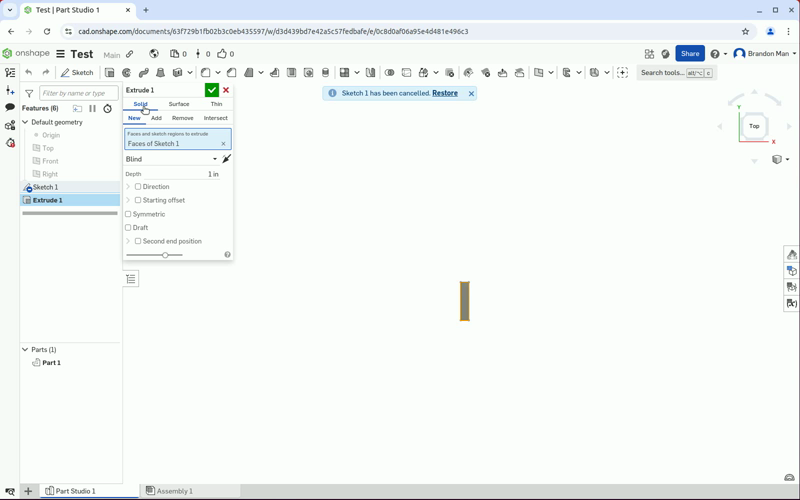
click(143, 106)
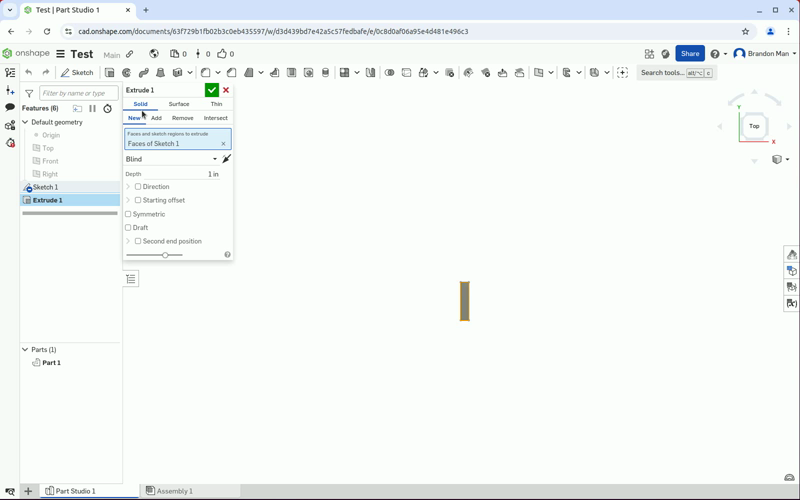
mouse_move(137, 120)
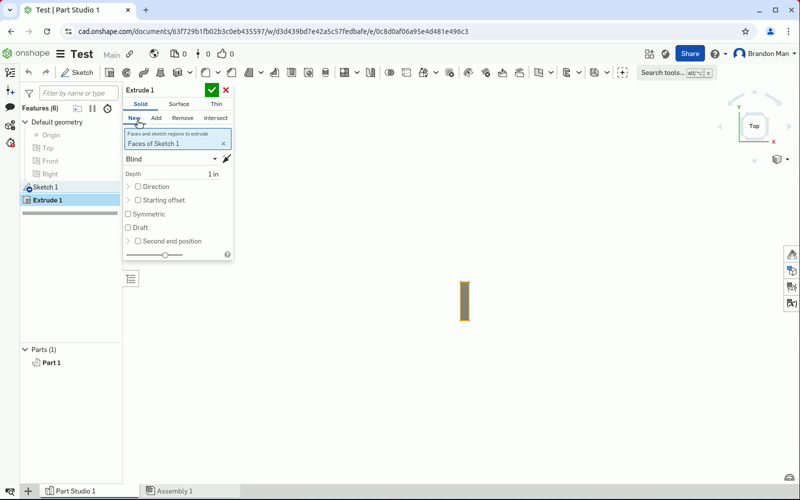
click(137, 120)
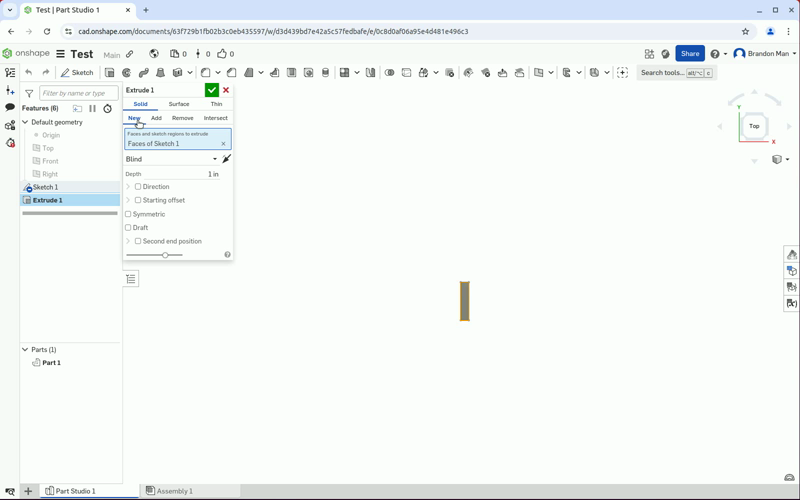
key(tab, 4)
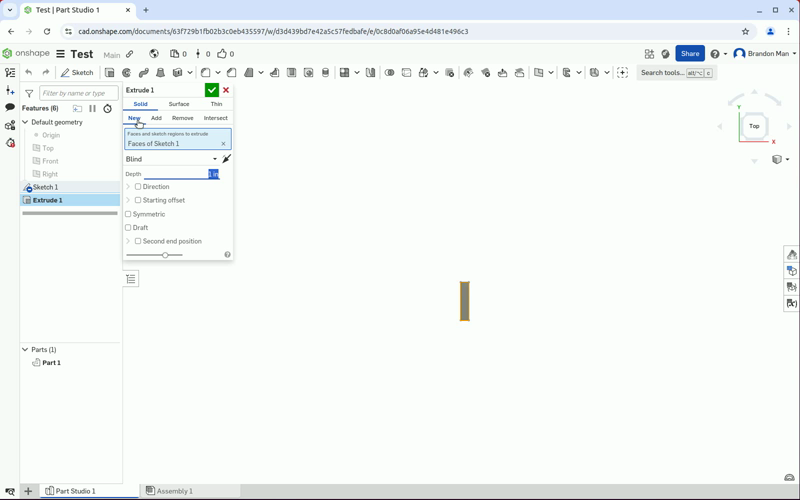
text(23.108)
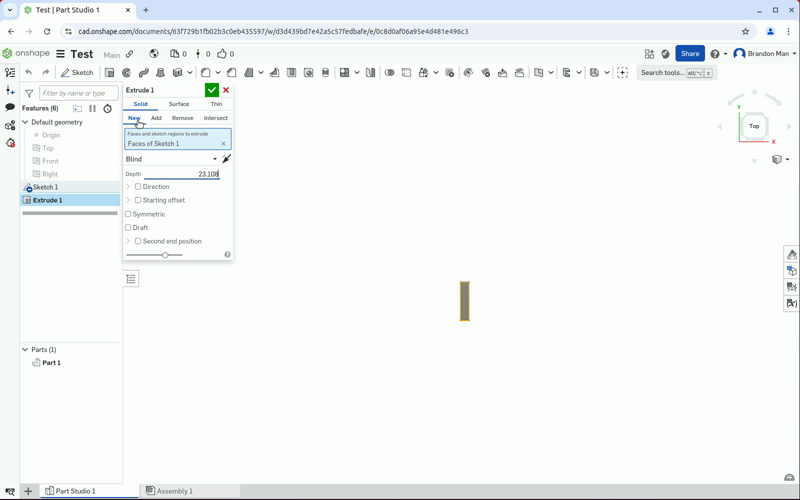
key(enter)
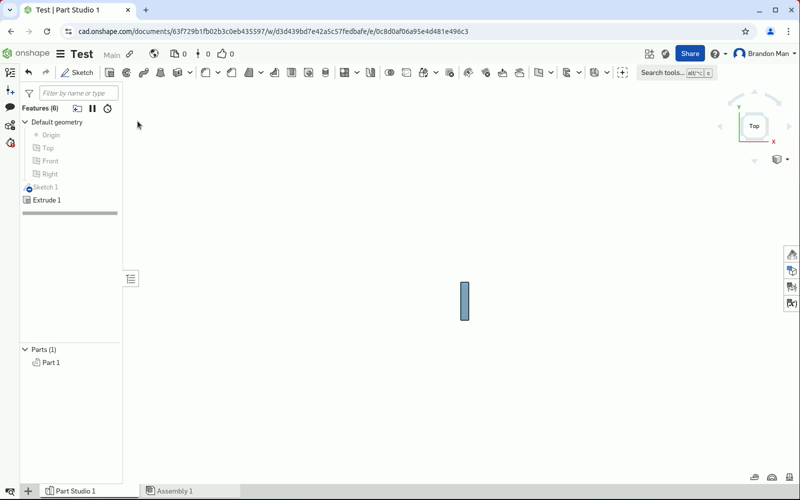
key(shift+h)
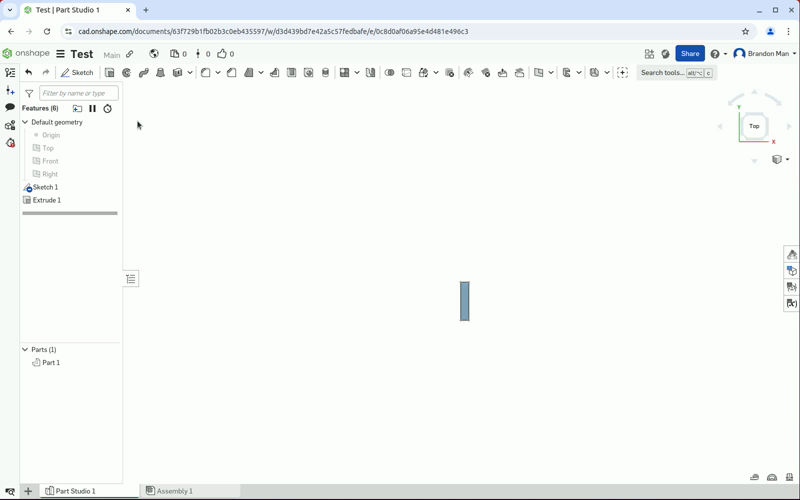
key(shift+h)
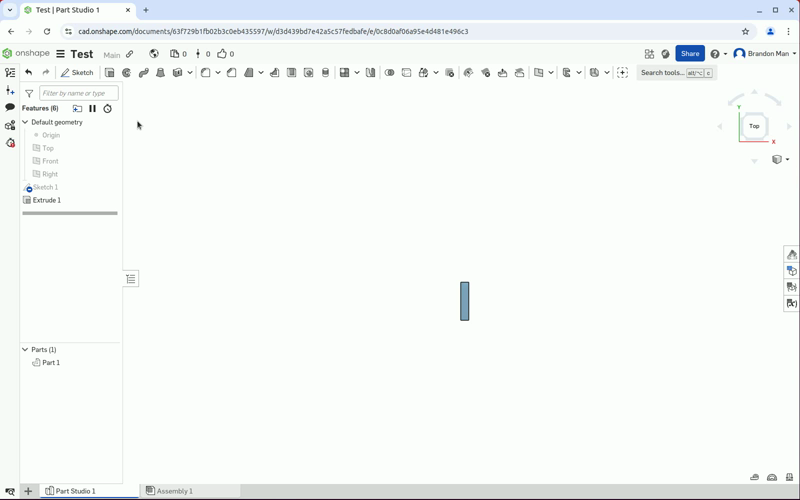
mouse_move(73, 189)
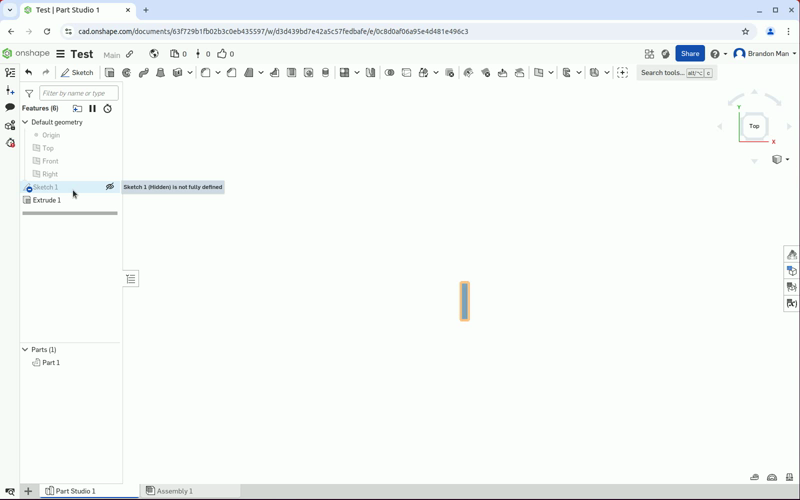
click(73, 189)
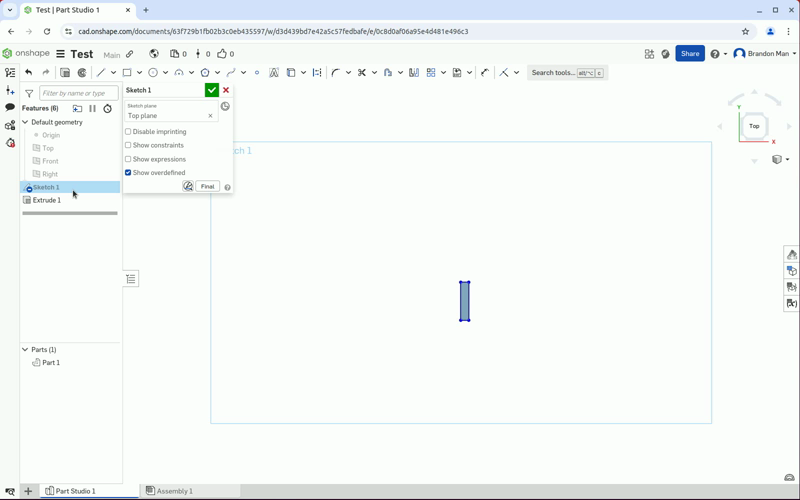
mouse_move(229, 92)
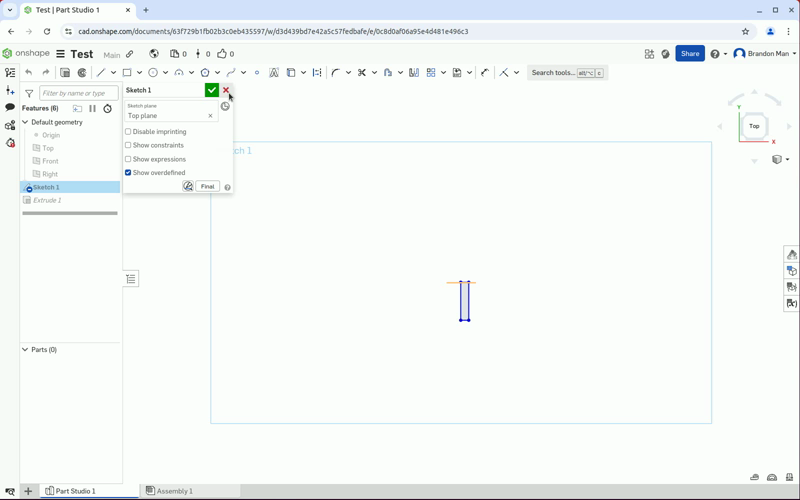
click(229, 92)
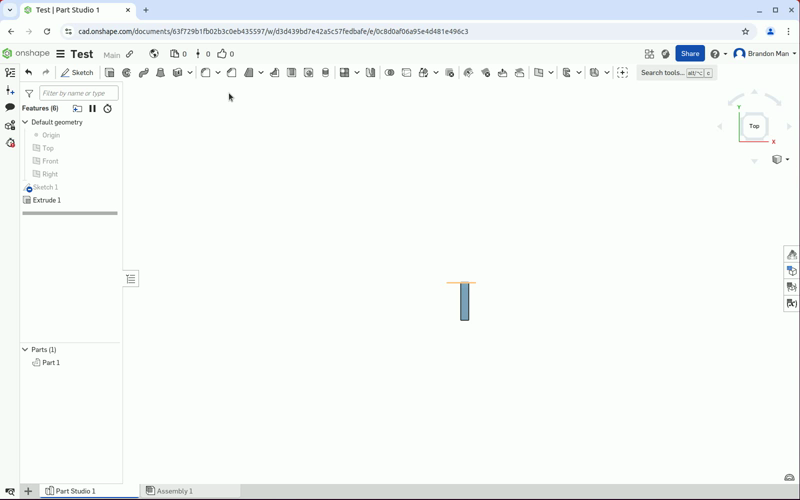
mouse_move(73, 352)
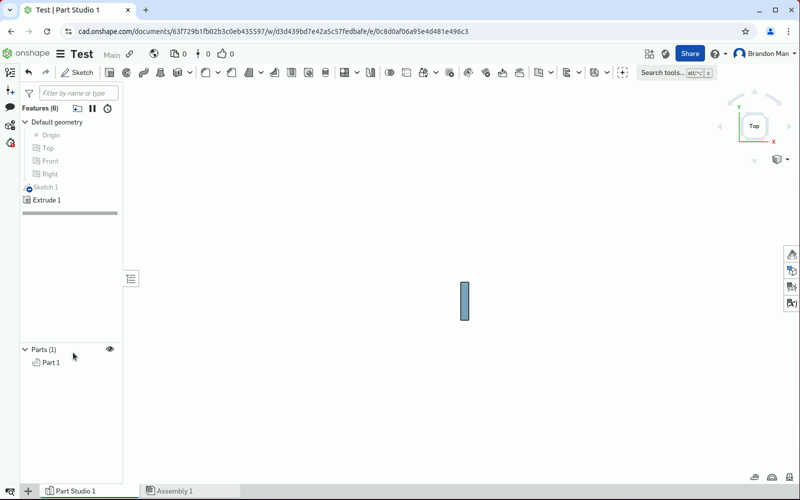
key(y)
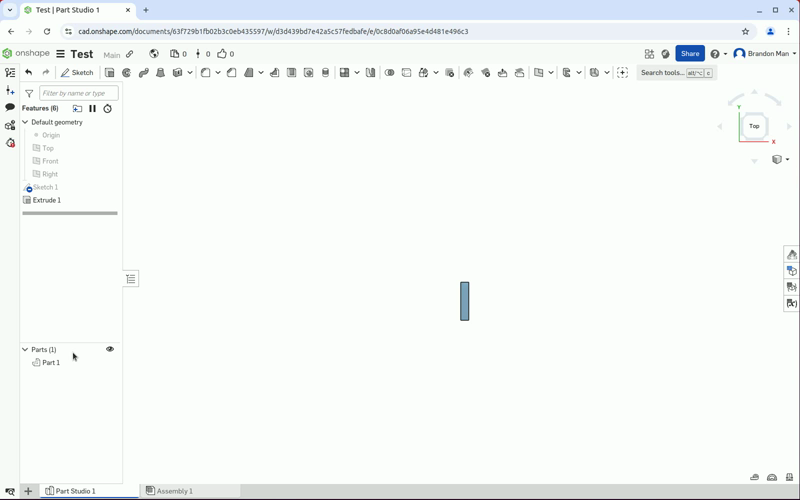
key(shift+p)
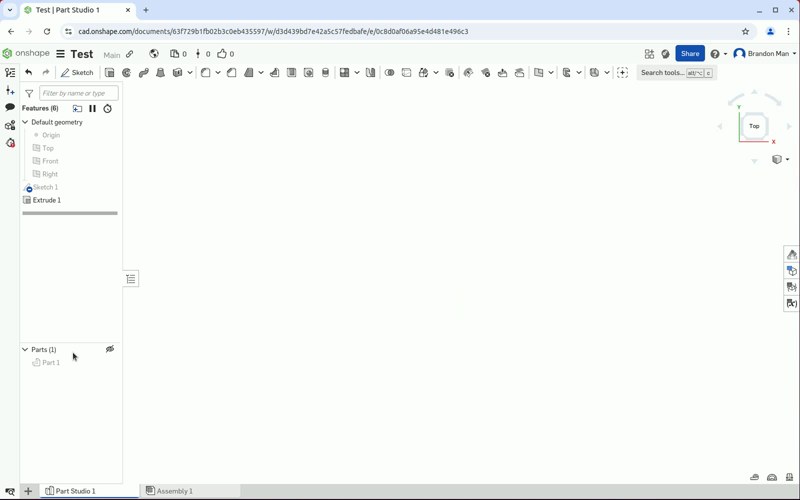
key(space)
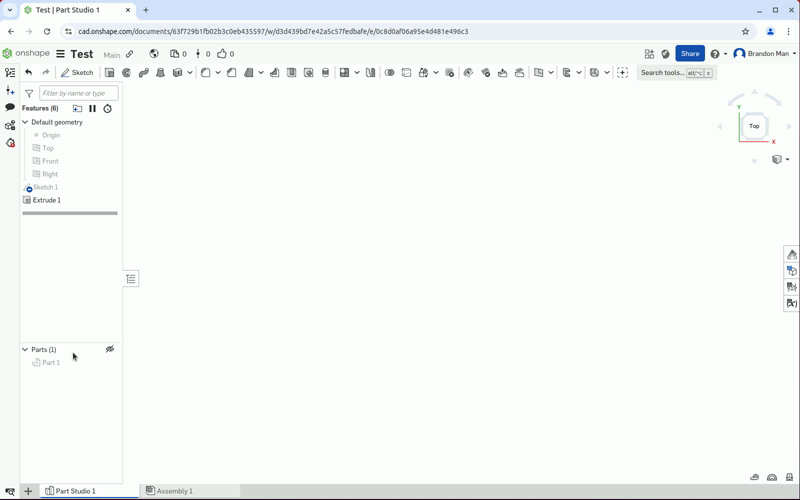
key_down(shift)
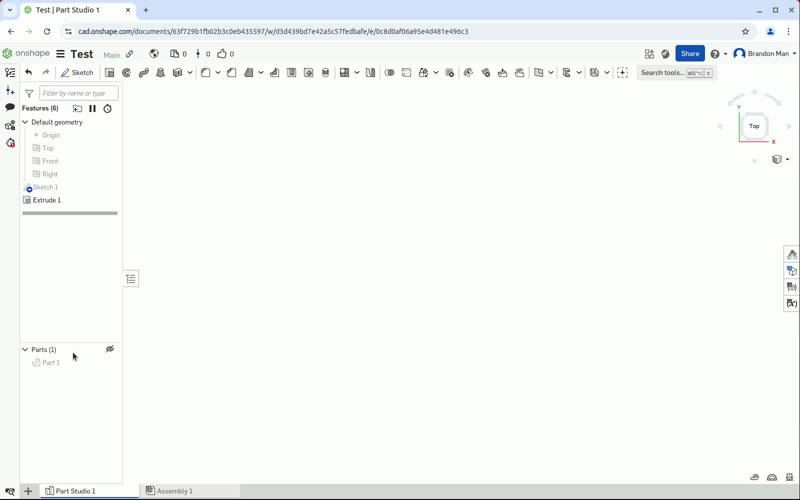
key(up)
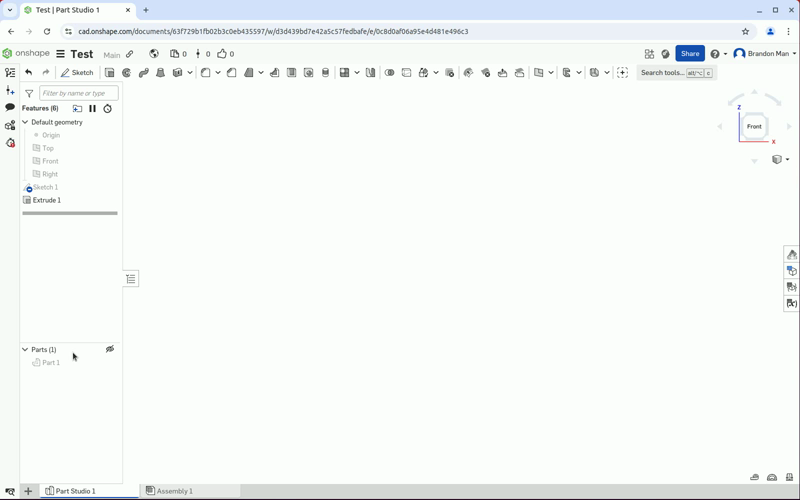
key_up(shift)
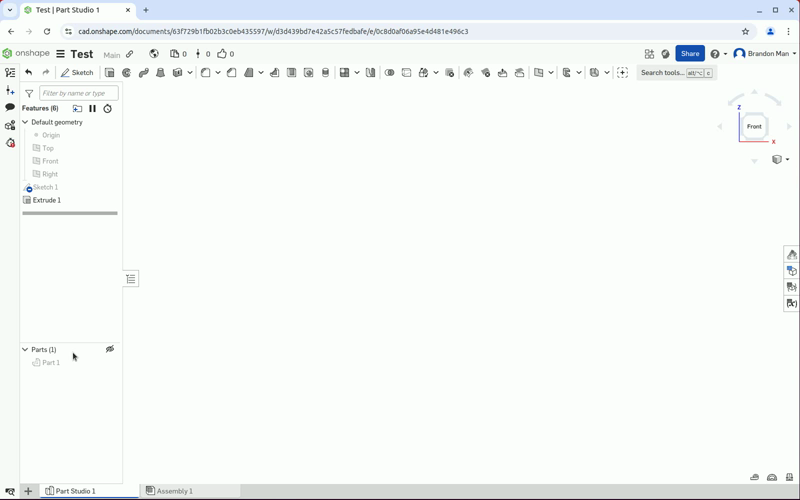
key(space)
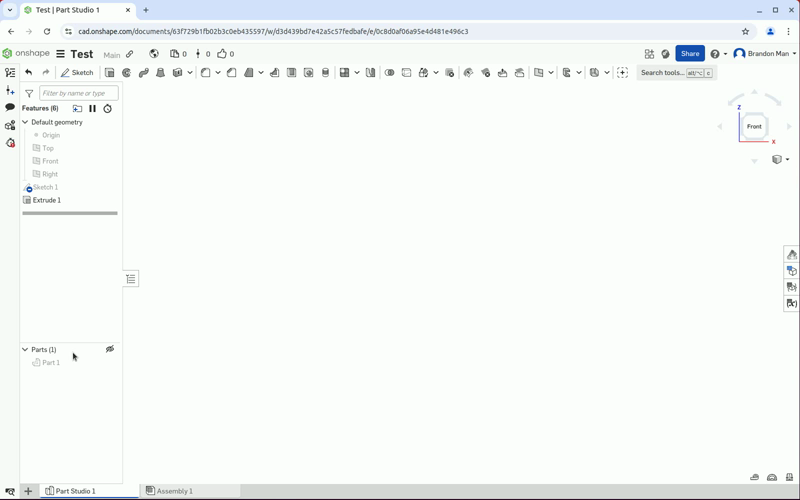
key_down(shift)
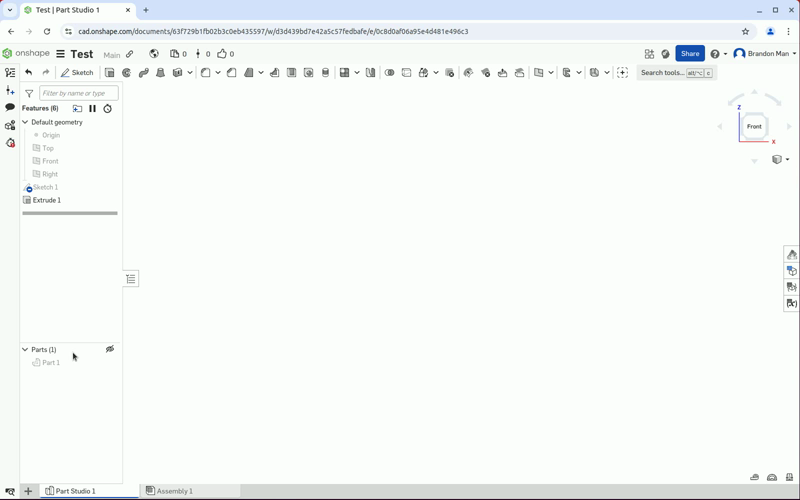
key(left)
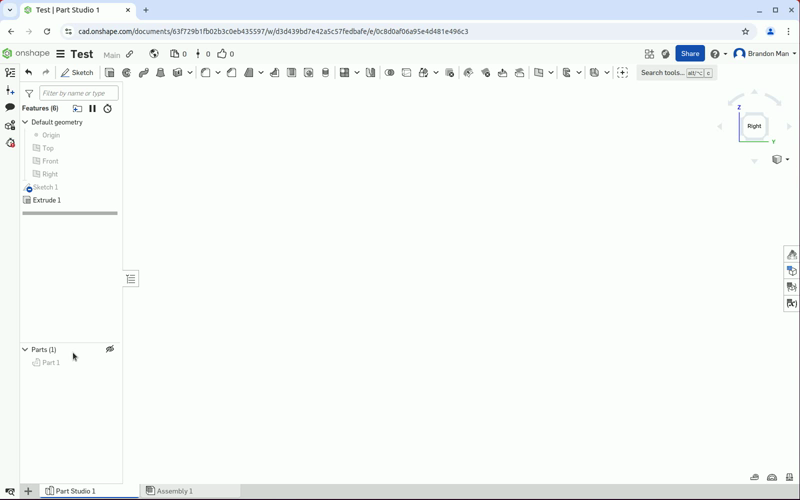
key_up(shift)
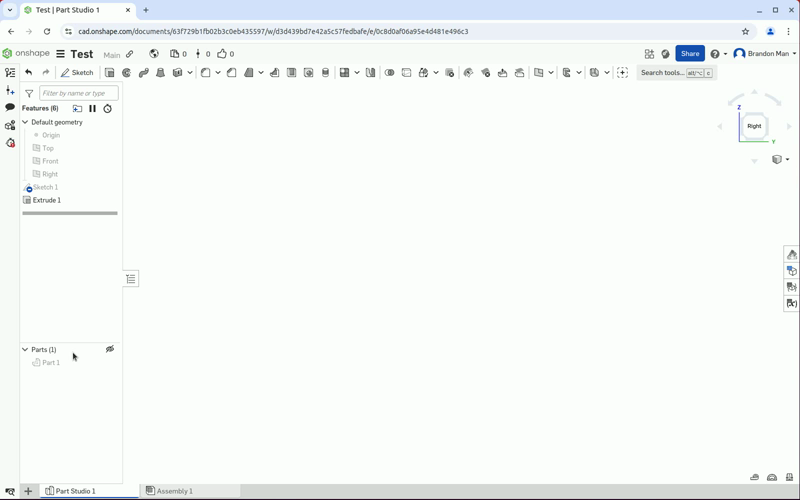
mouse_move(73, 352)
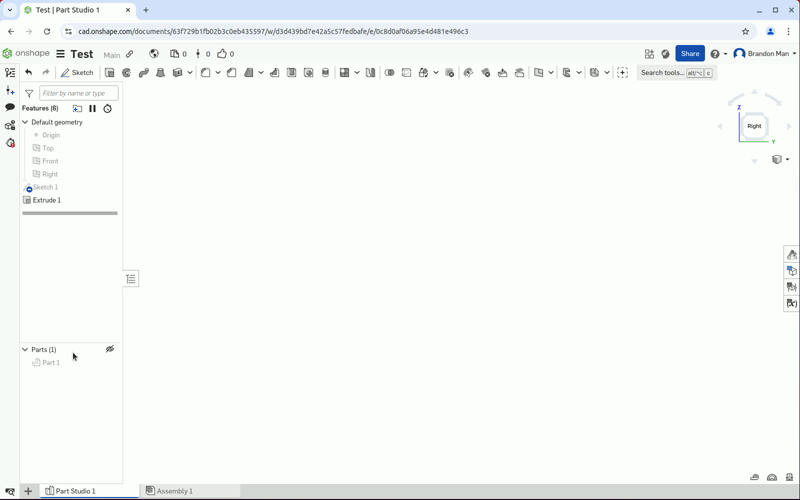
key(shift+y)
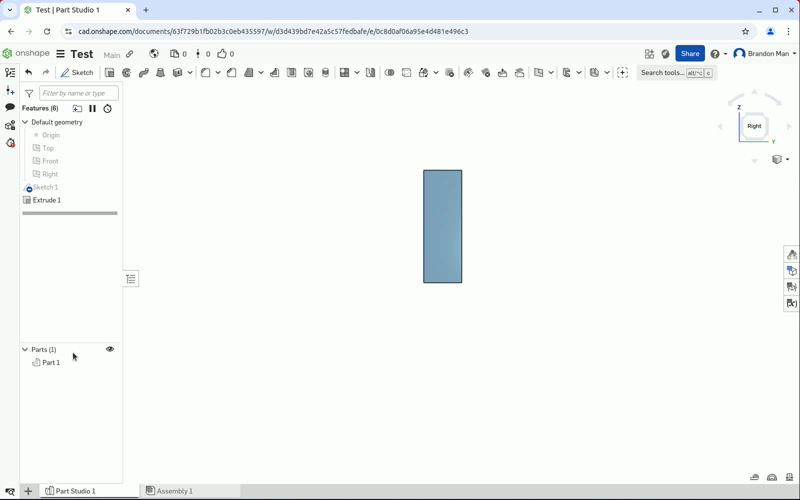
mouse_move(541, 75)
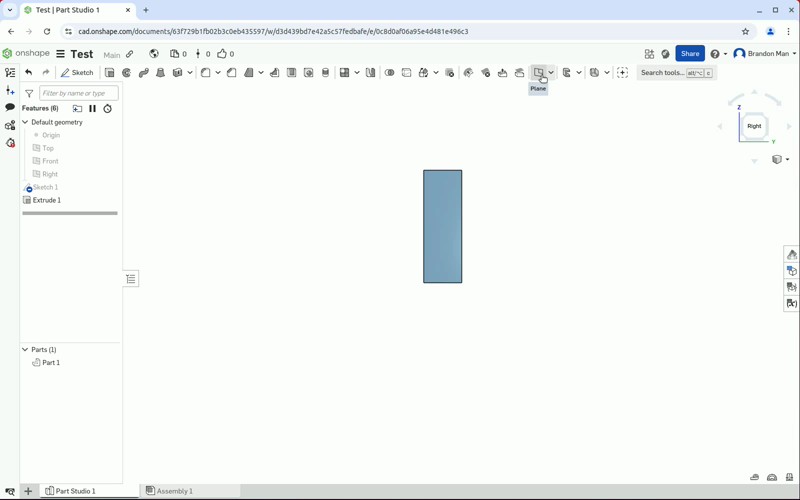
click(541, 75)
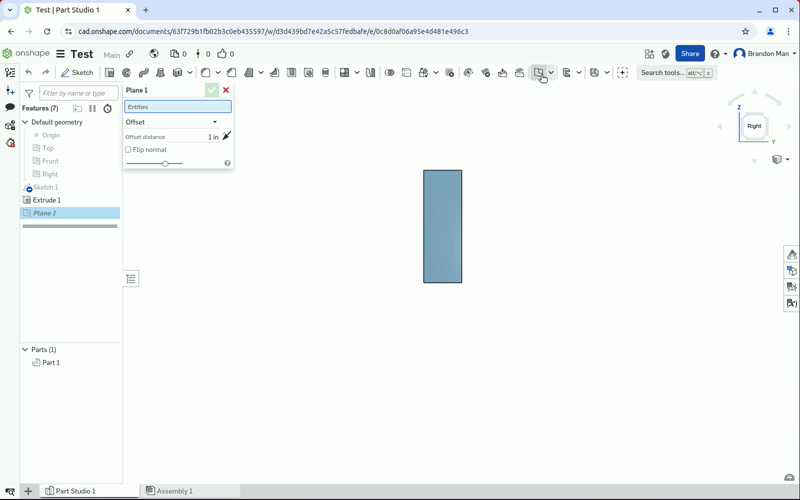
mouse_move(73, 176)
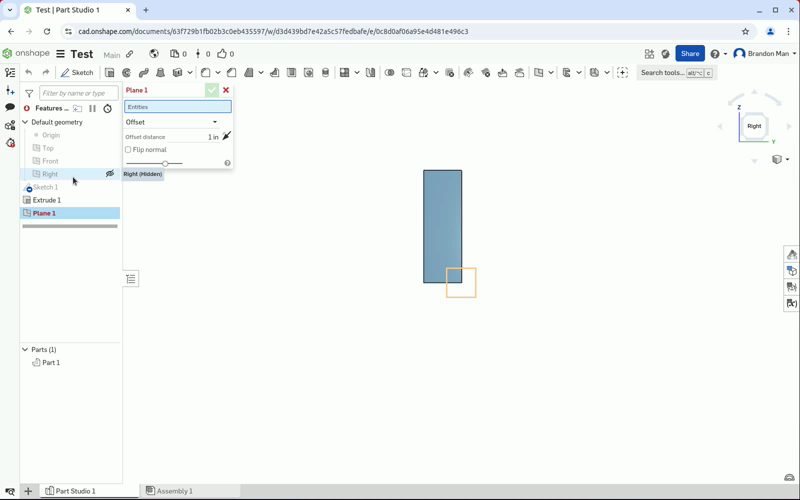
click(73, 176)
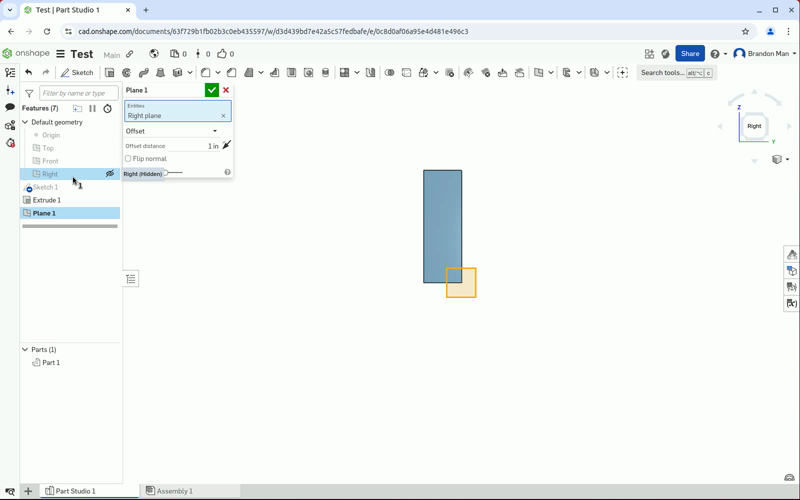
key(tab, 2)
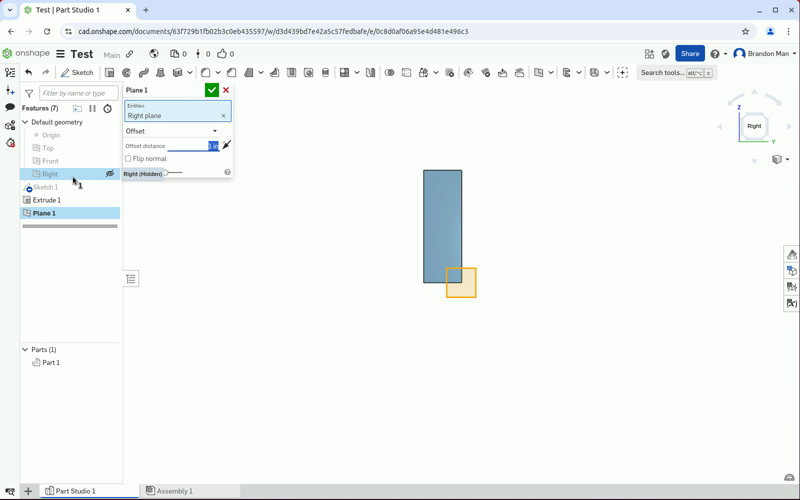
text(1.448)
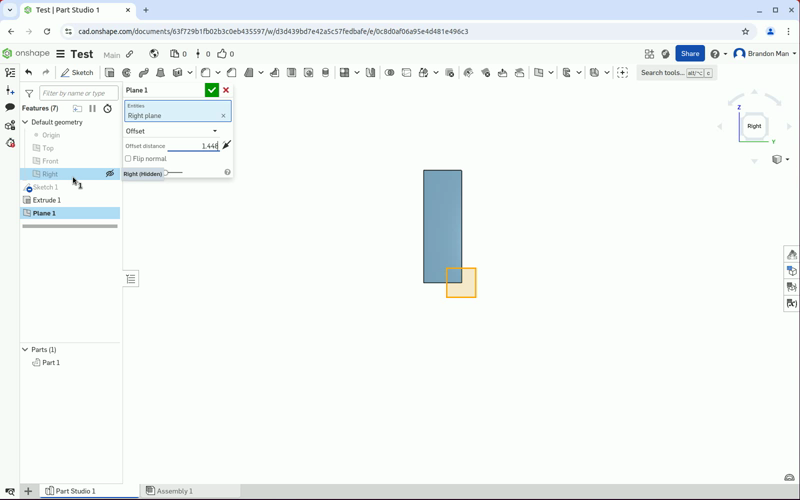
key(enter, 2)
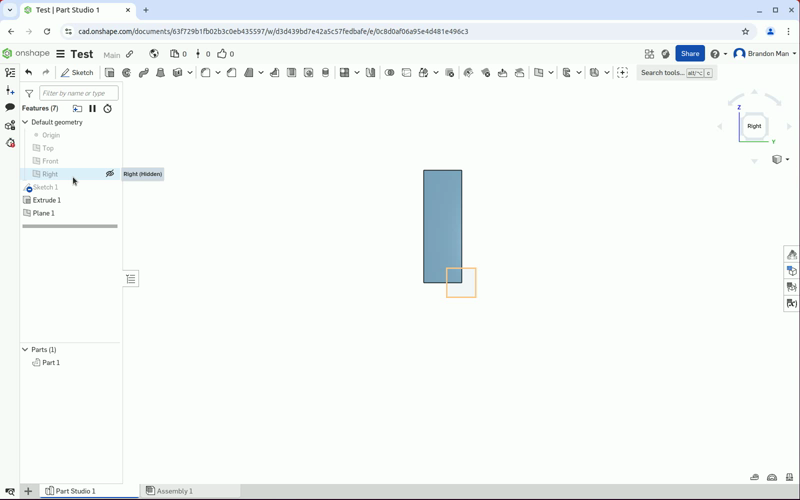
key(shift+s)
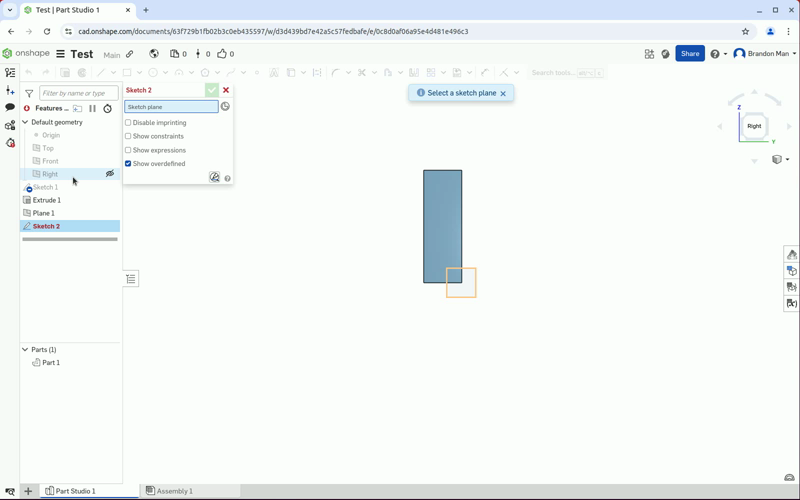
mouse_move(73, 215)
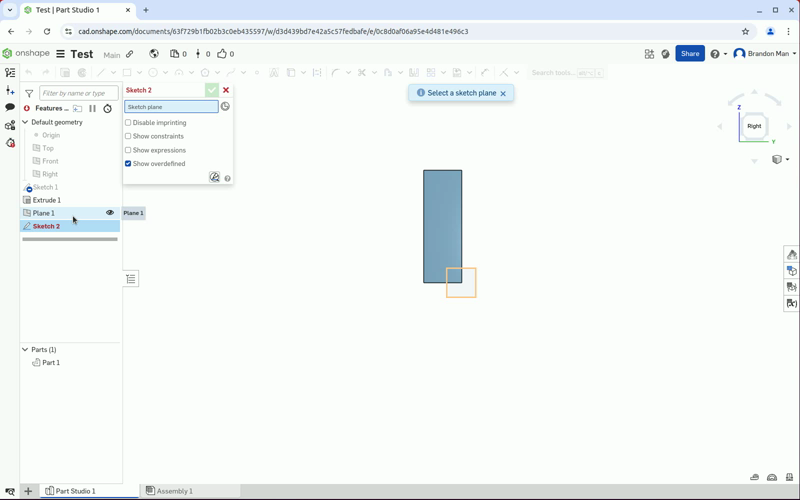
click(73, 215)
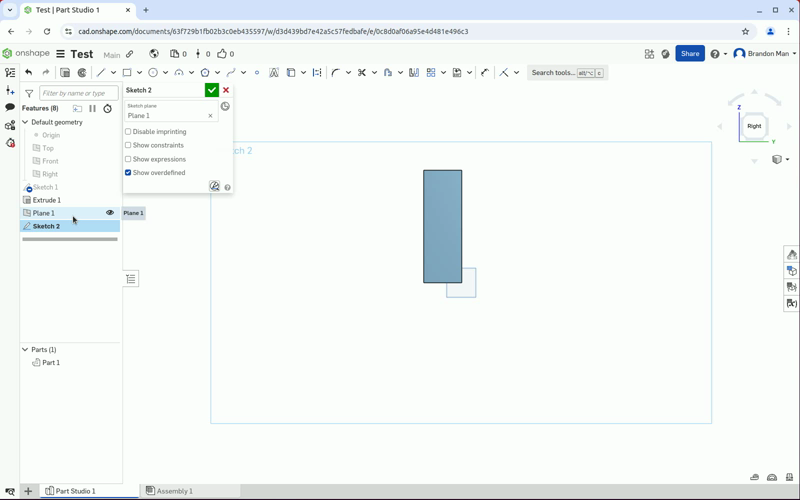
mouse_move(73, 352)
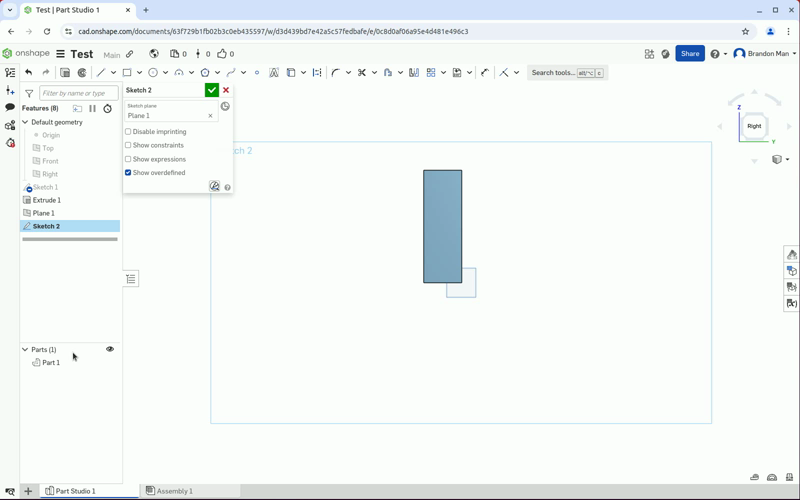
key(y)
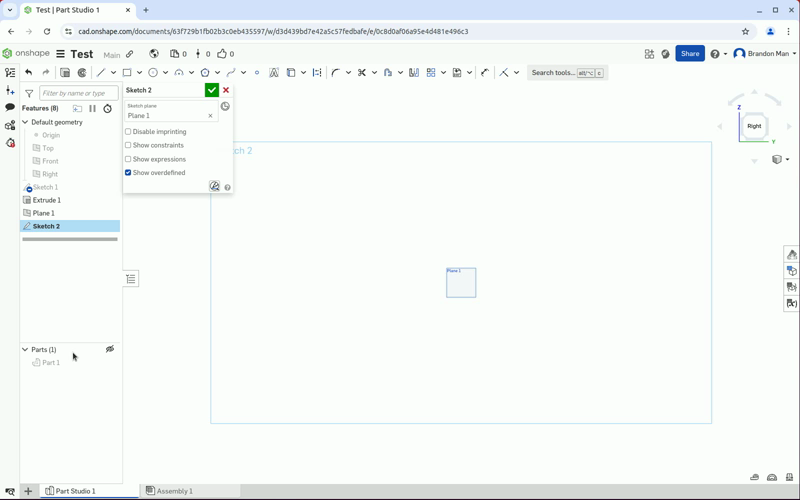
key(c)
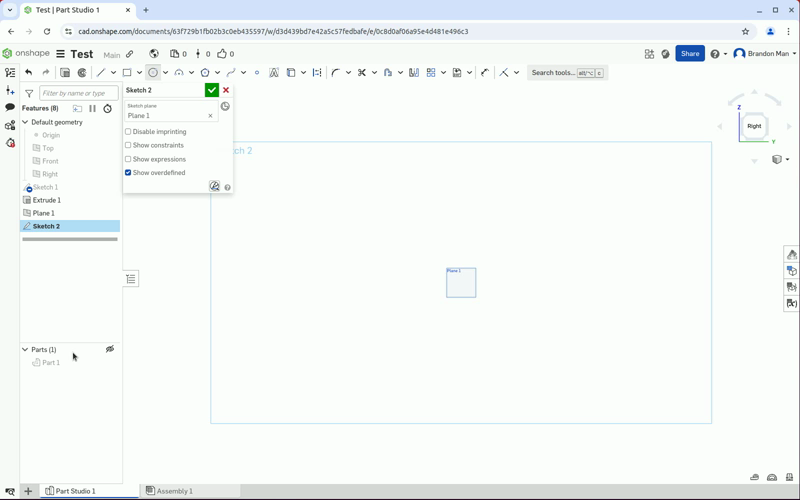
key_down(shift)
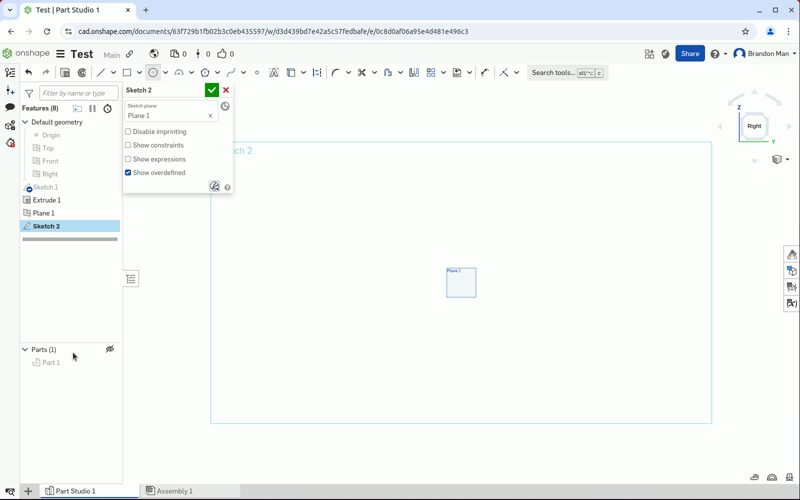
mouse_move(441, 226)
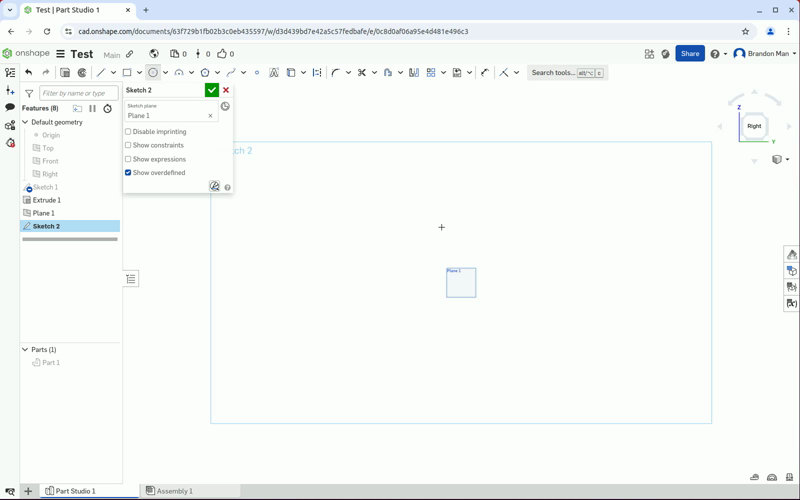
click(441, 226)
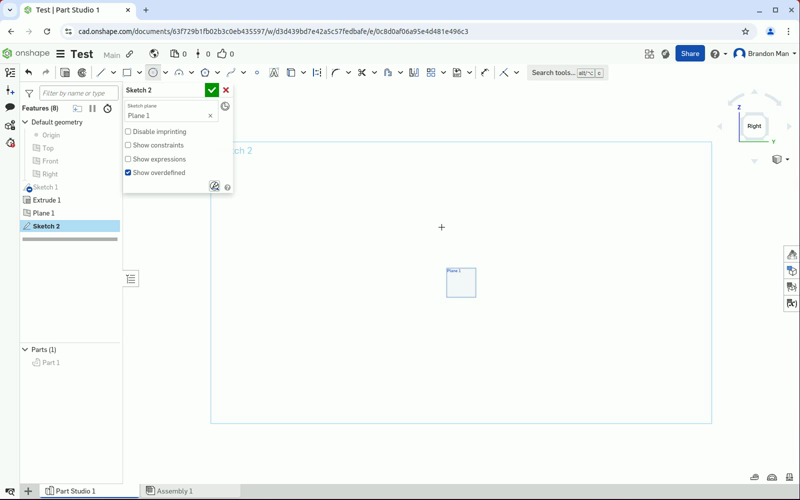
key_up(shift)
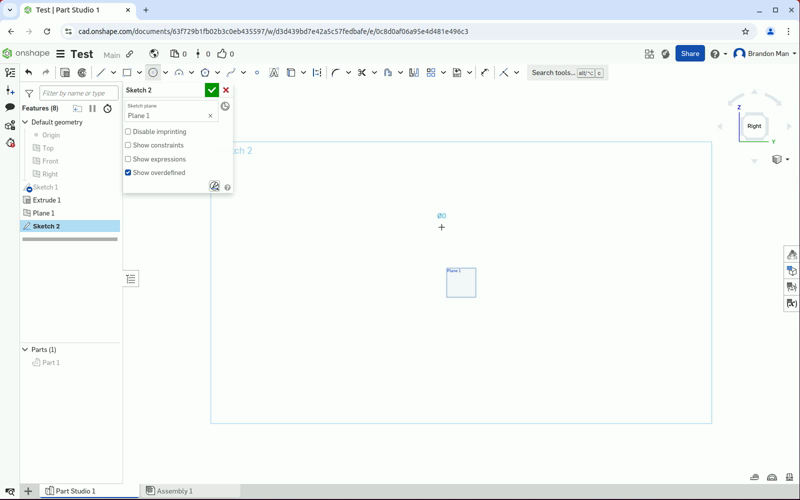
mouse_move(444, 226)
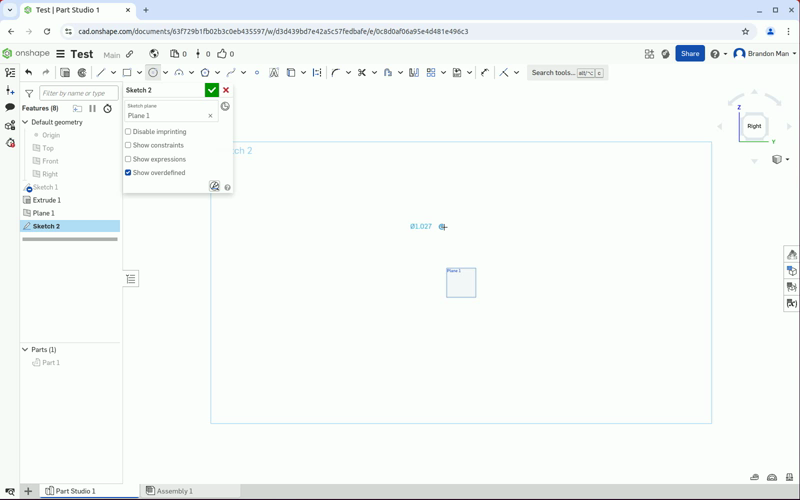
scroll(6)
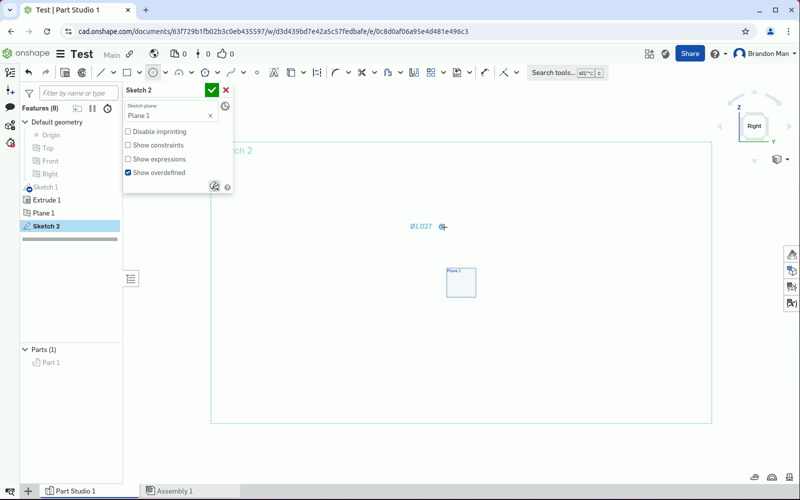
scroll(6)
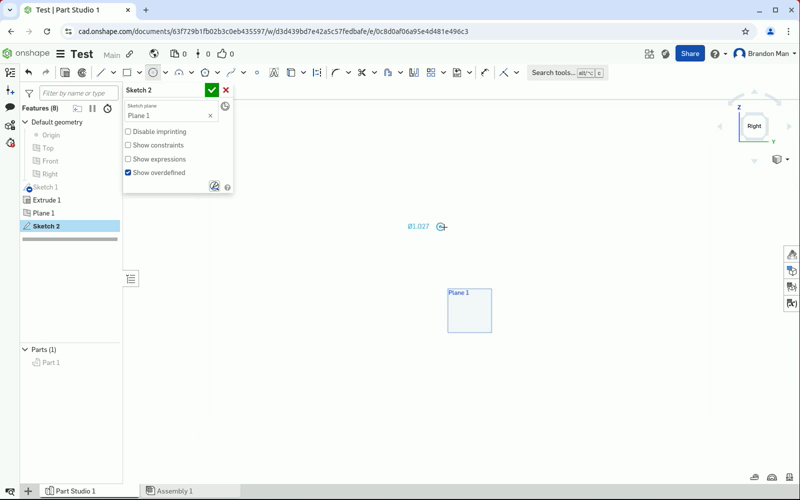
scroll(6)
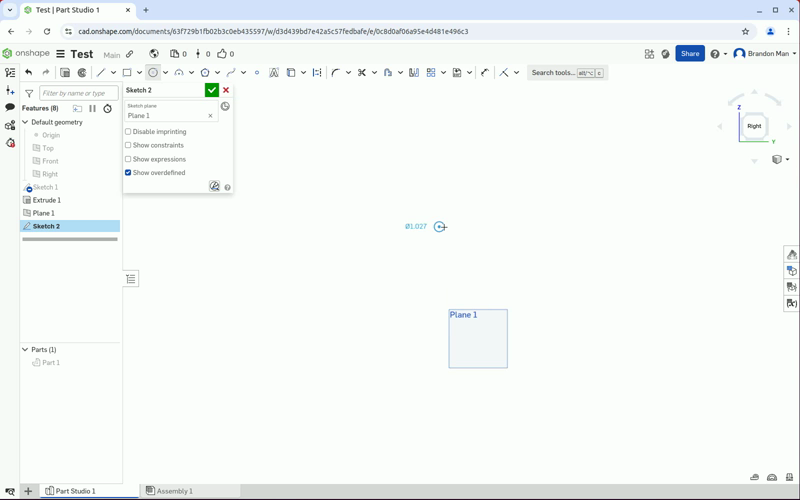
scroll(6)
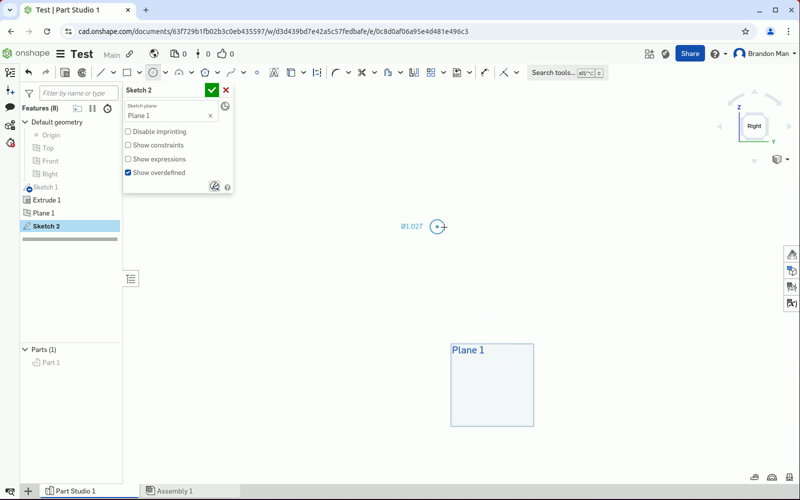
scroll(6)
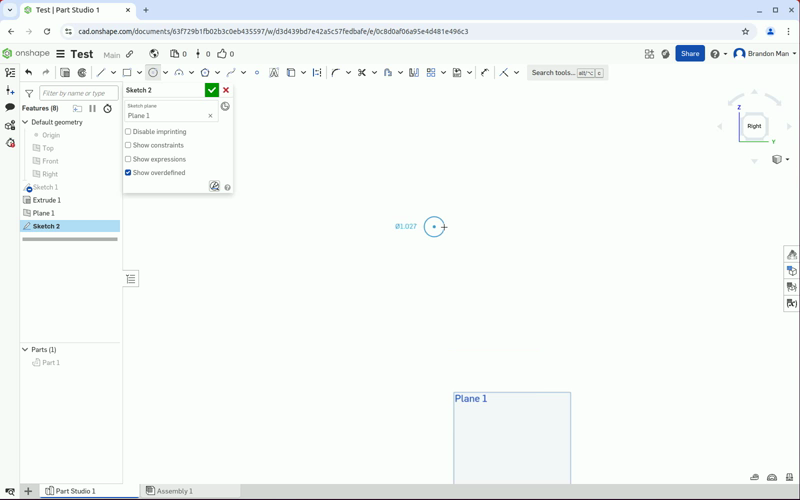
scroll(6)
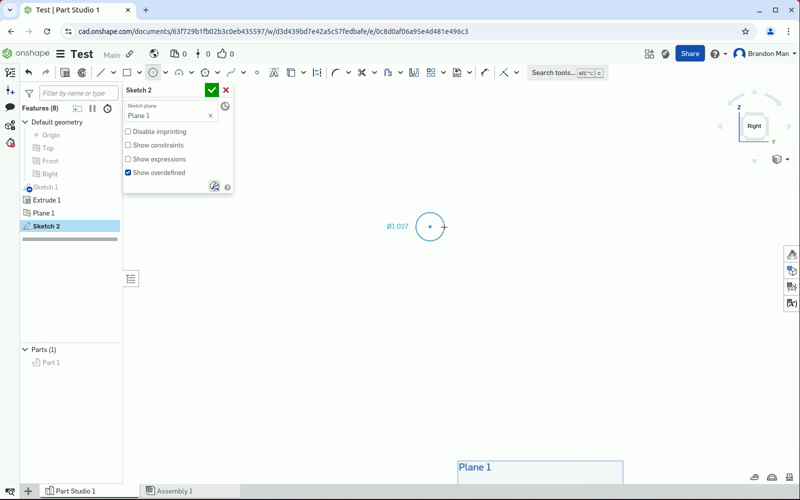
scroll(6)
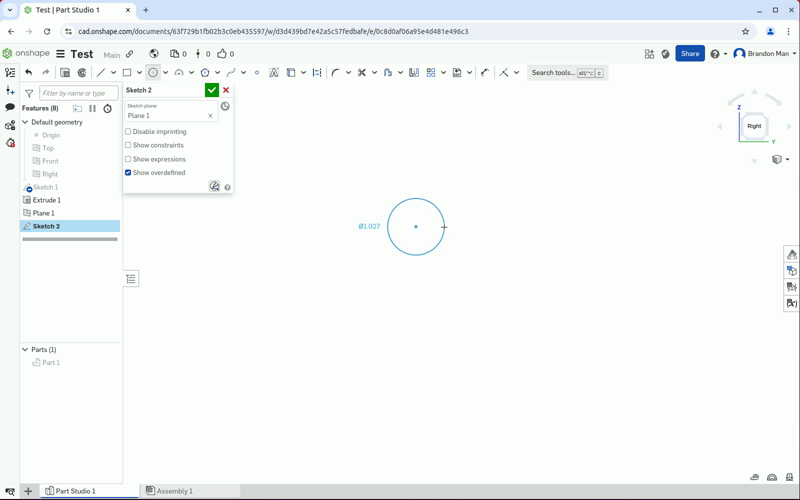
click(444, 226)
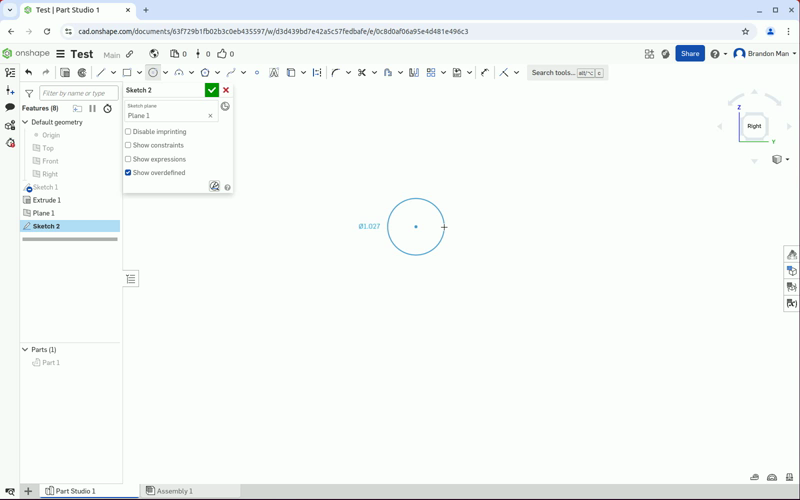
scroll(-6)
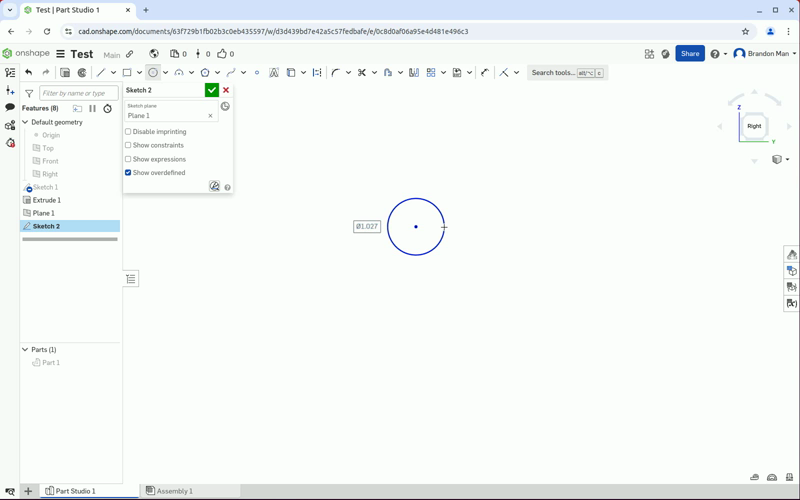
scroll(-6)
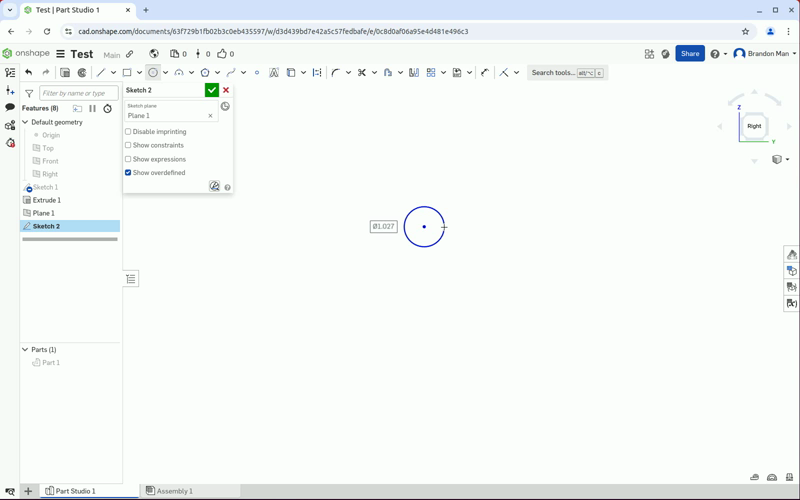
scroll(-6)
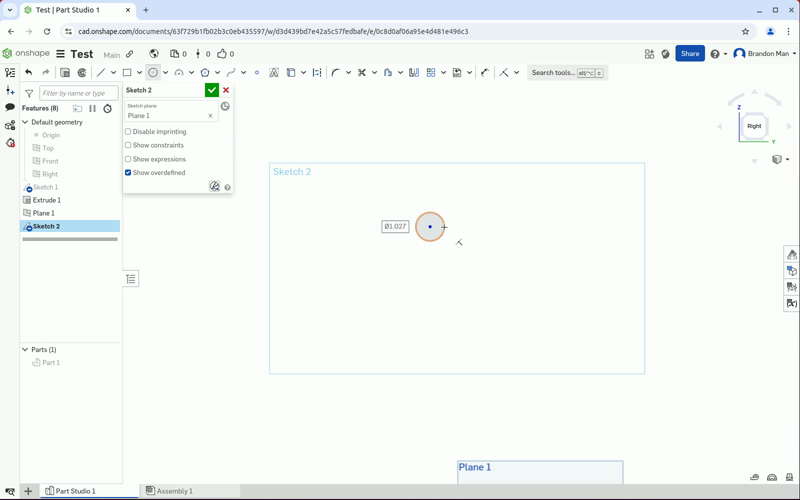
scroll(-6)
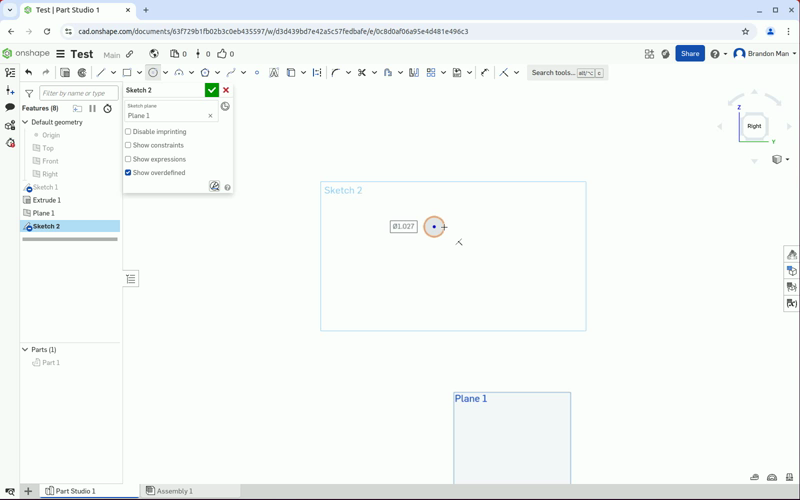
scroll(-6)
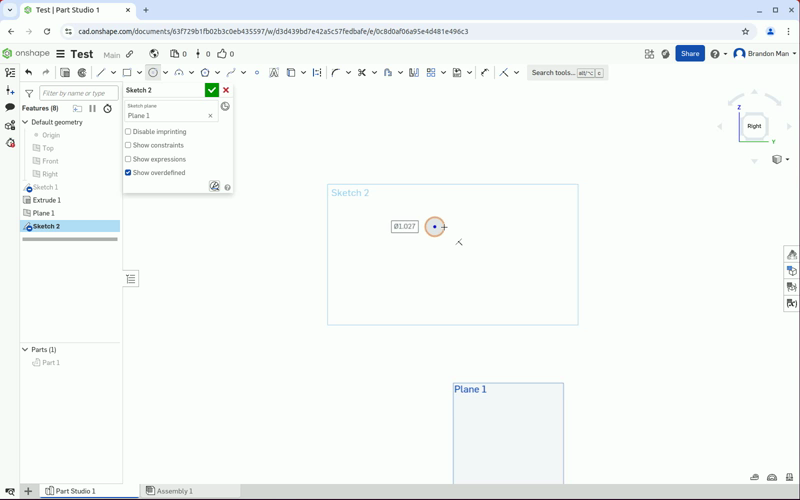
scroll(-6)
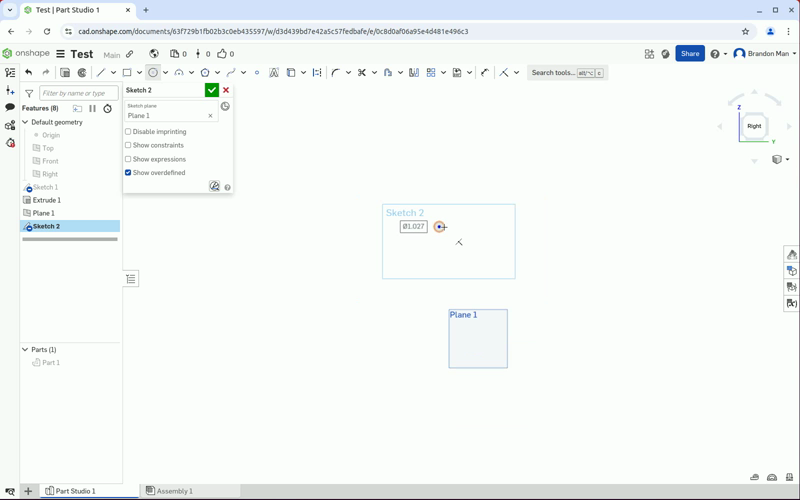
scroll(-6)
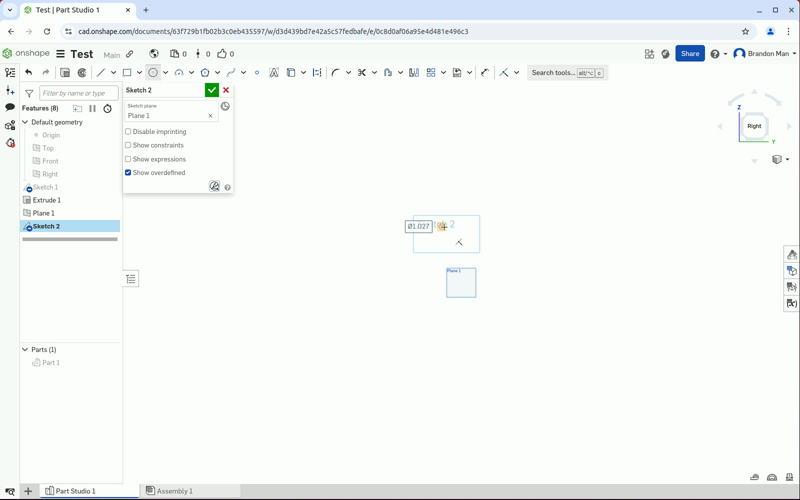
key(esc)
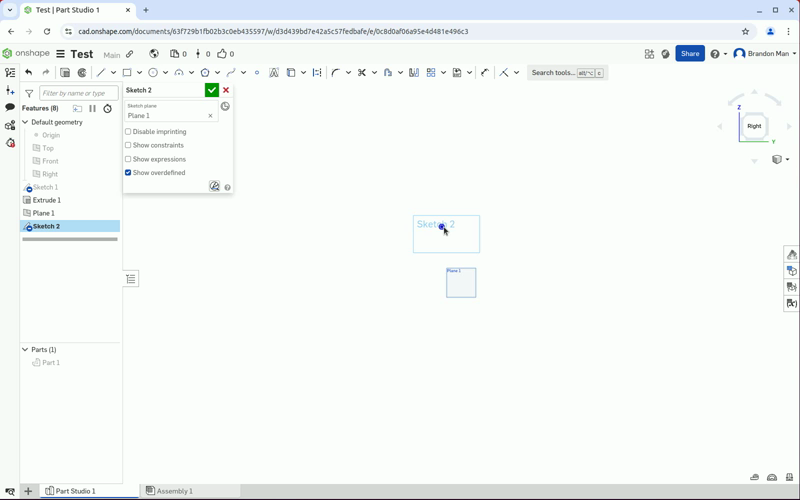
mouse_move(443, 224)
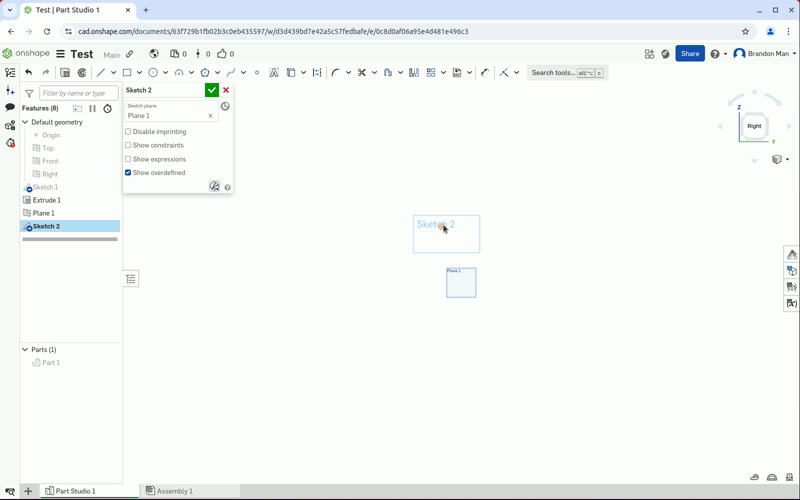
scroll(6)
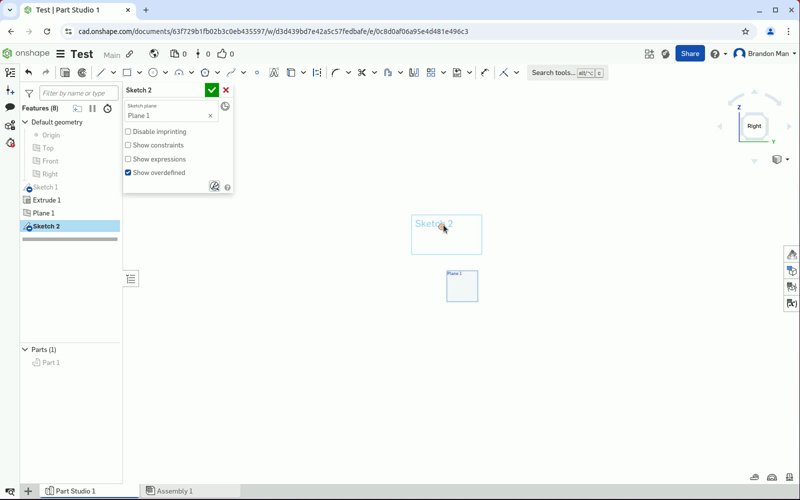
scroll(6)
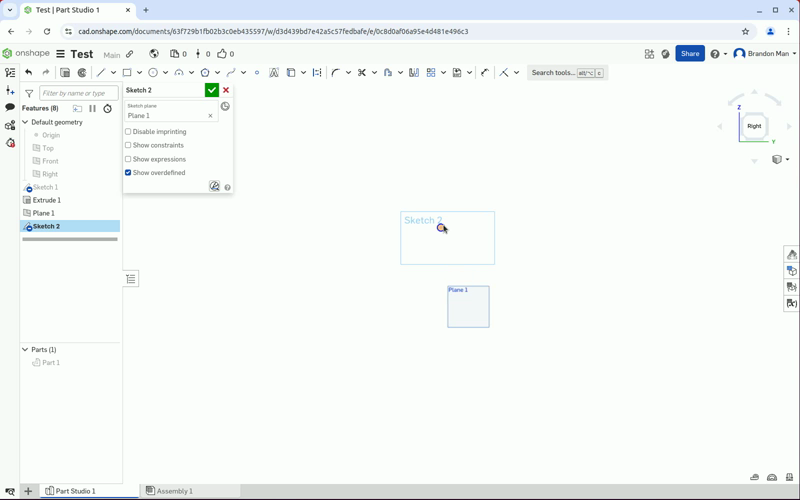
scroll(6)
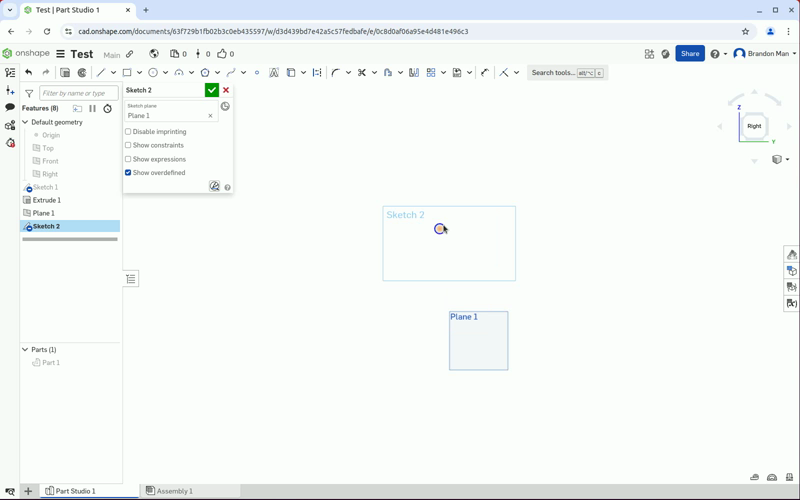
scroll(6)
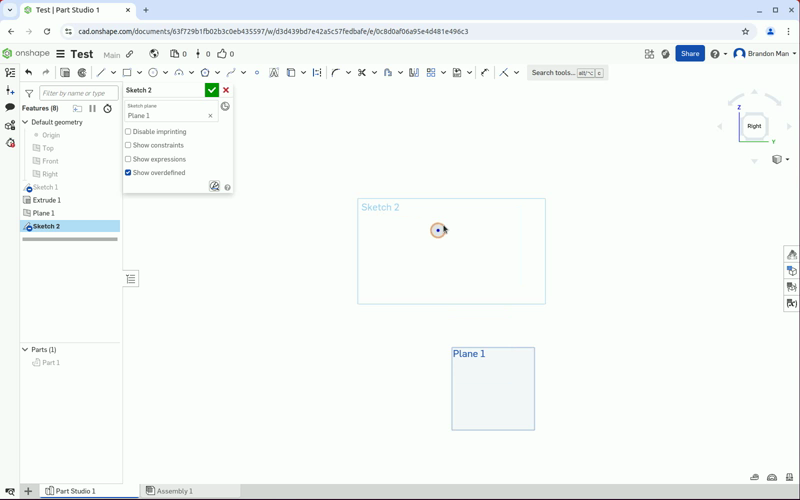
scroll(6)
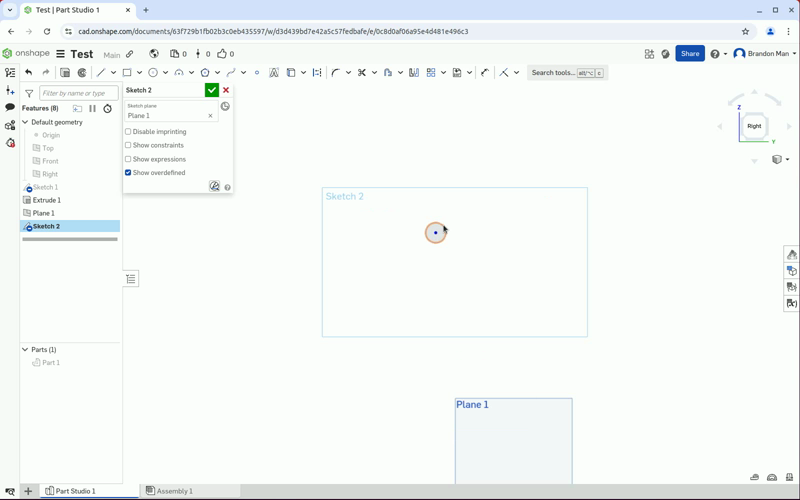
scroll(6)
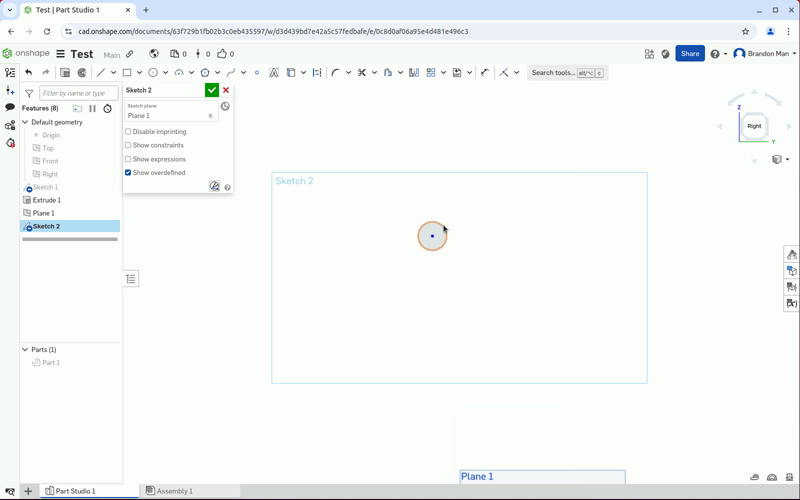
scroll(6)
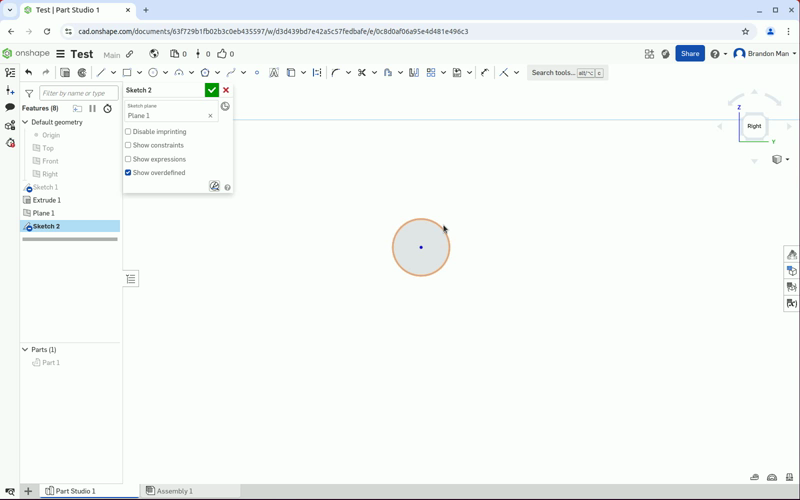
click(443, 224)
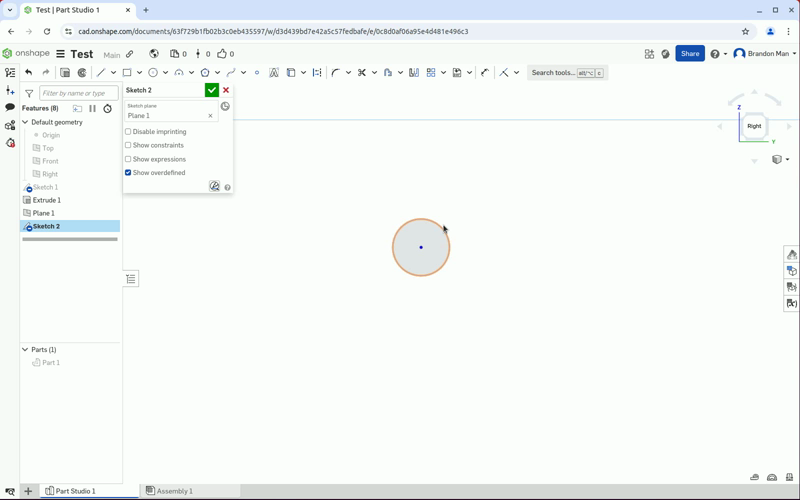
scroll(-6)
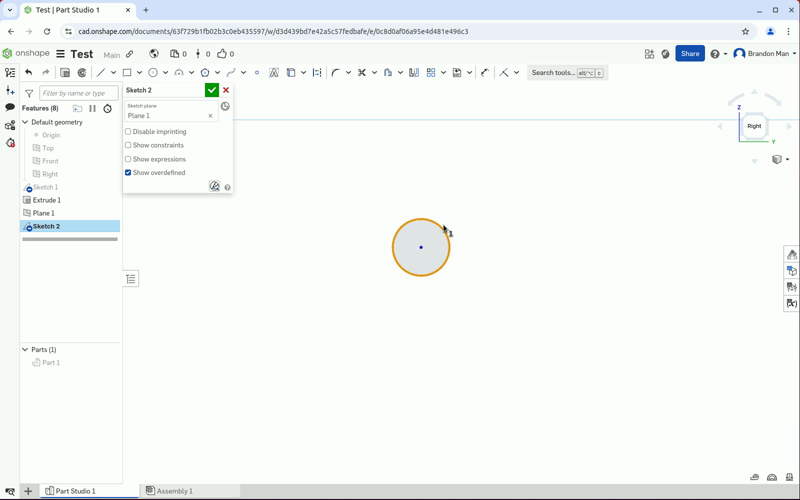
scroll(-6)
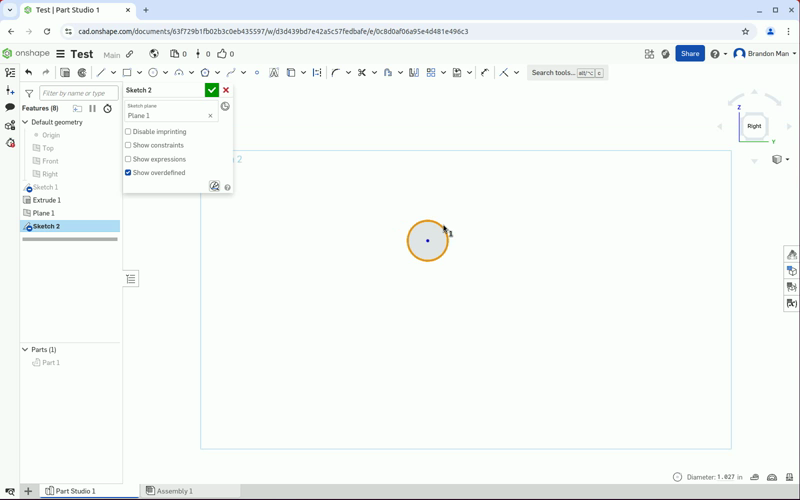
scroll(-6)
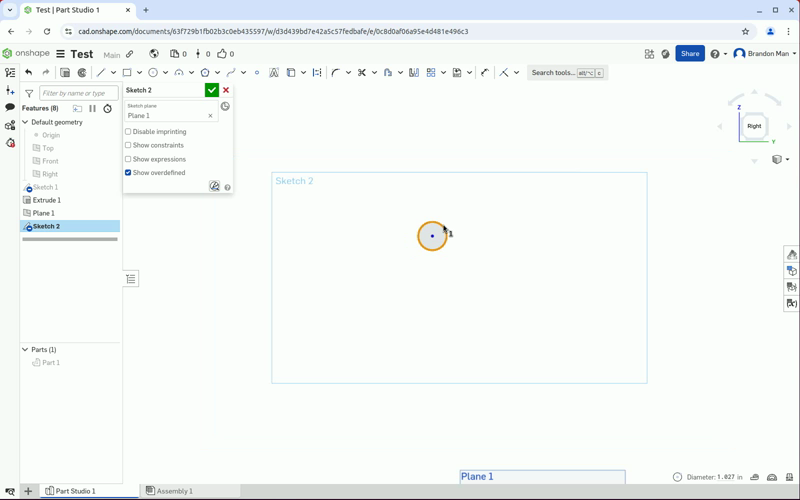
scroll(-6)
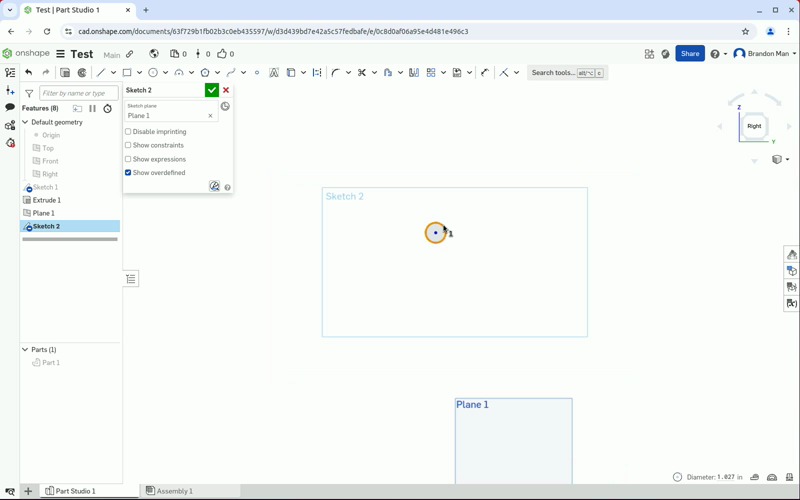
scroll(-6)
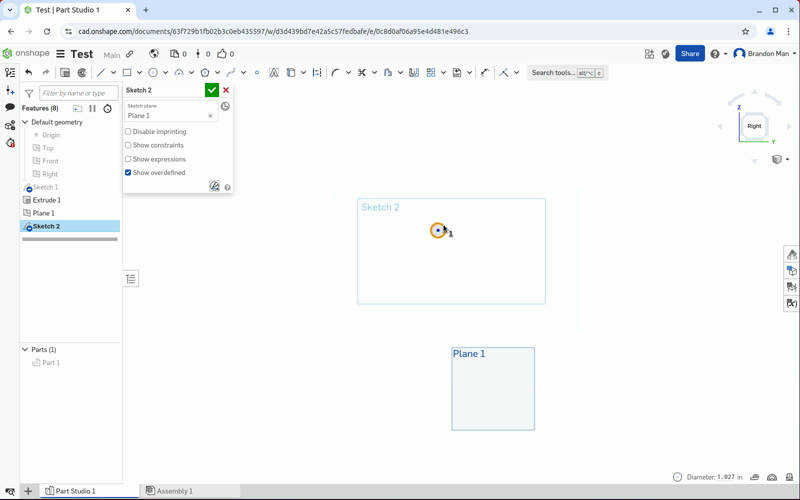
scroll(-6)
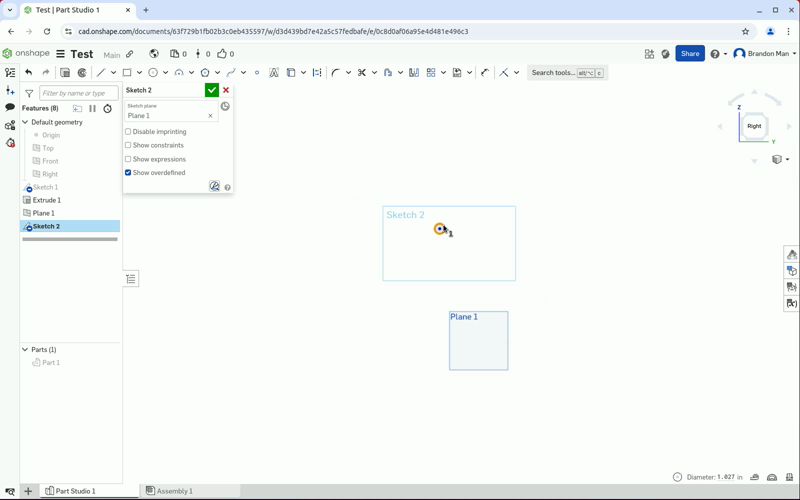
scroll(-6)
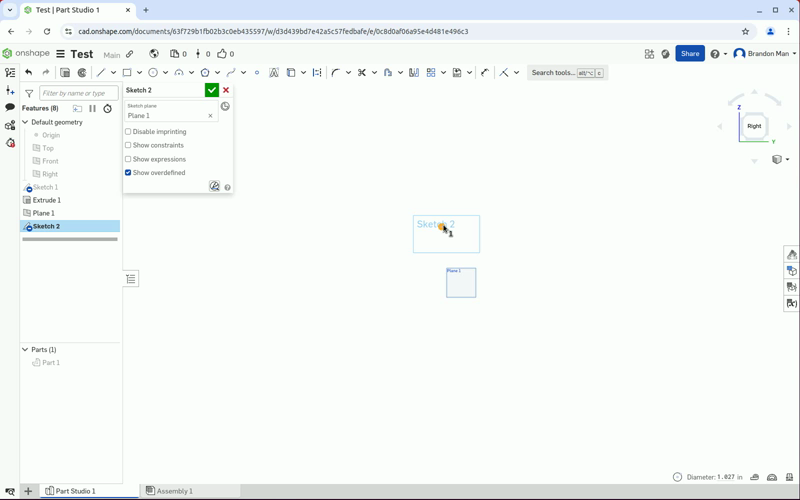
mouse_move(73, 352)
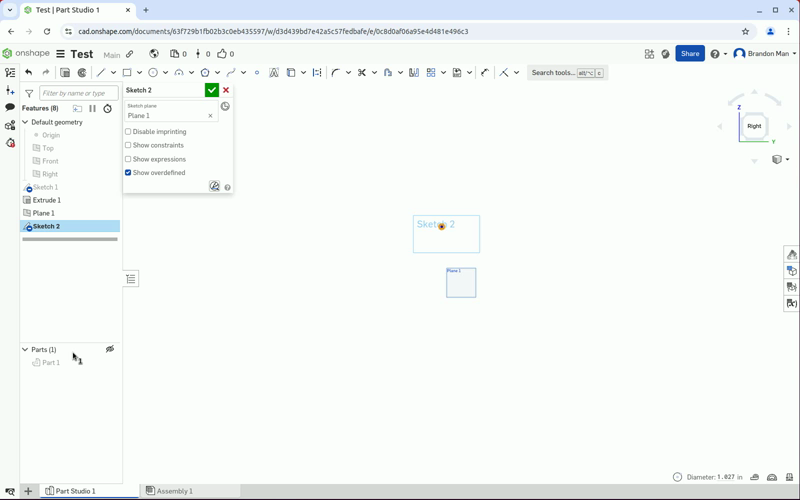
key(shift+y)
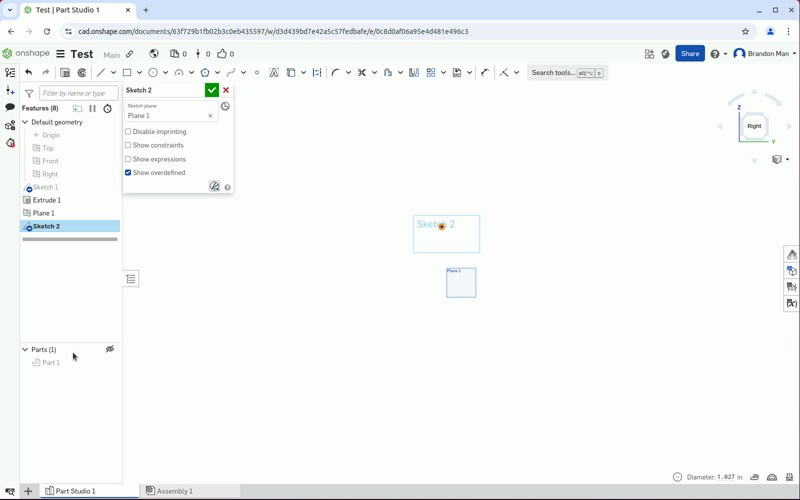
key(shift+e)
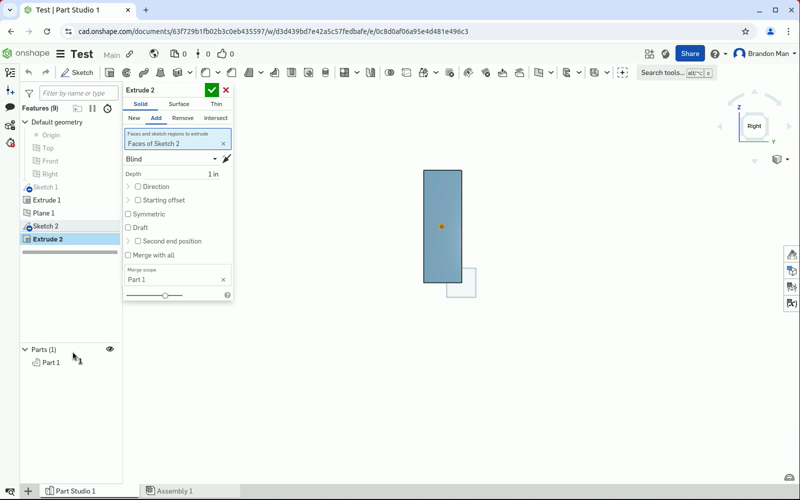
mouse_move(143, 106)
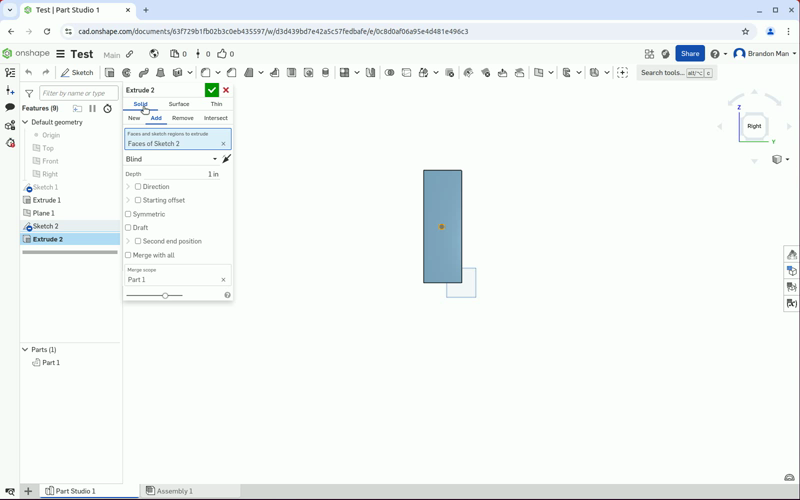
click(143, 106)
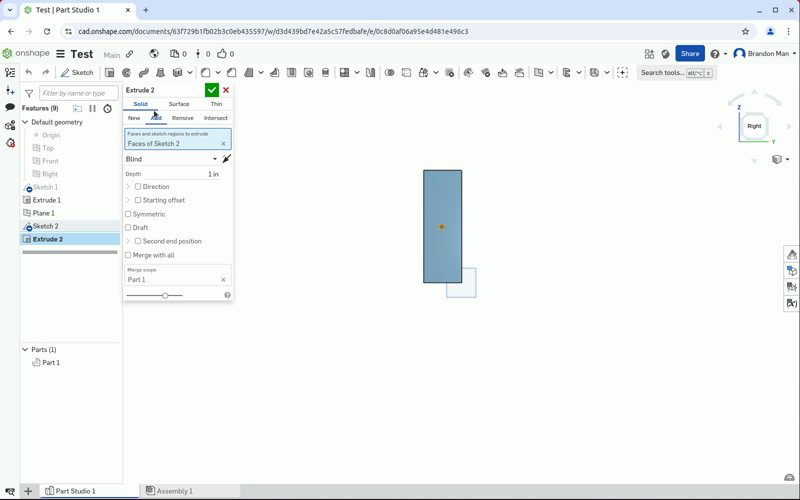
mouse_move(186, 120)
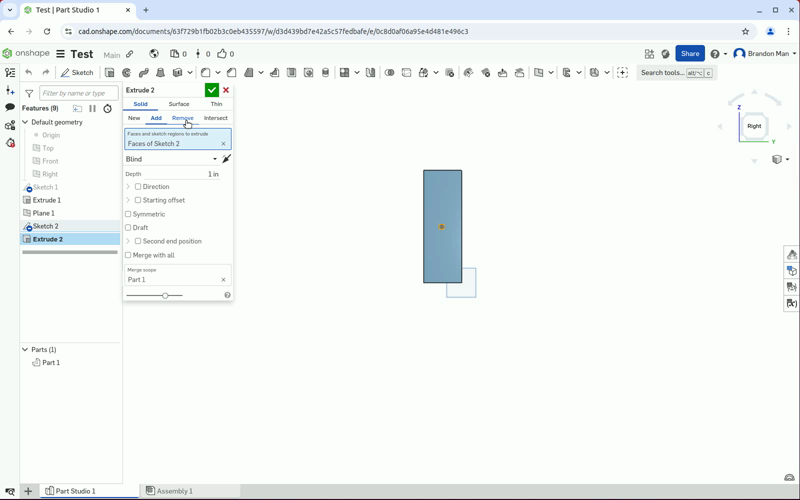
click(186, 120)
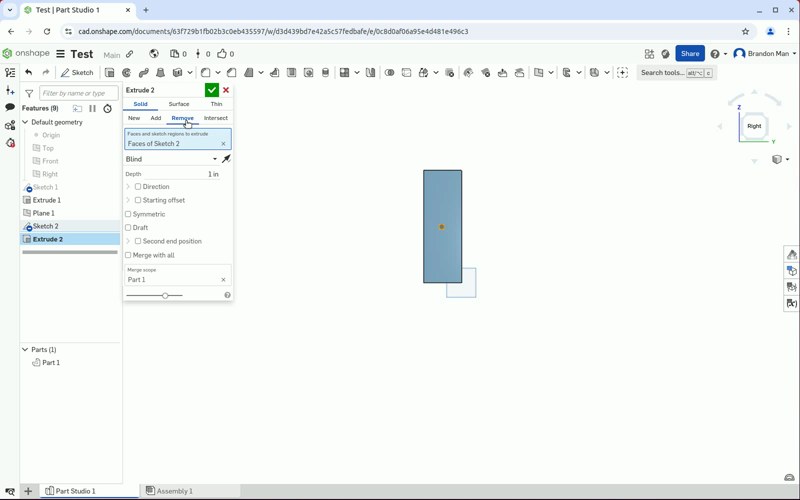
key(tab, 4)
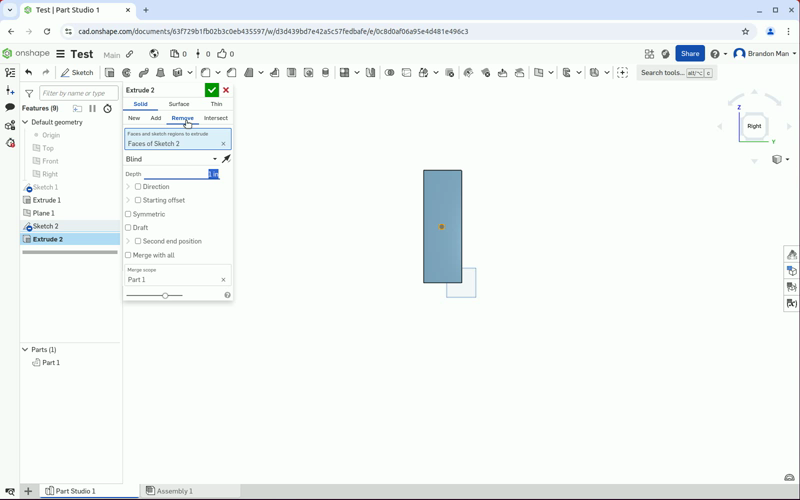
text(1.444)
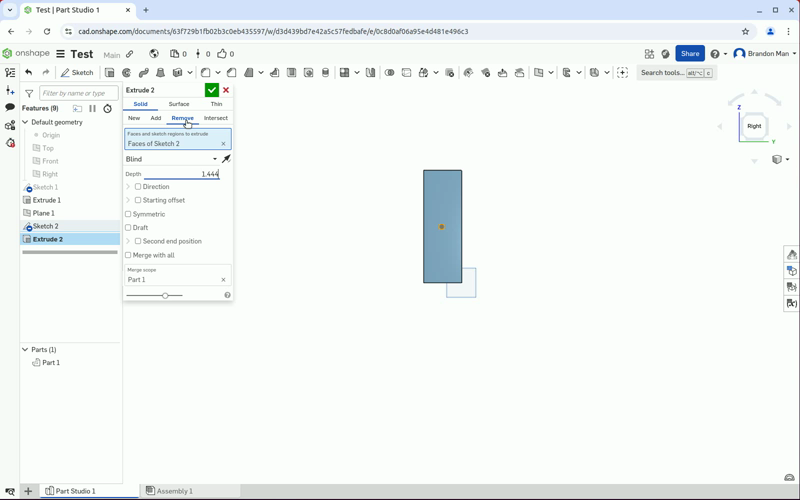
key(tab, 6)
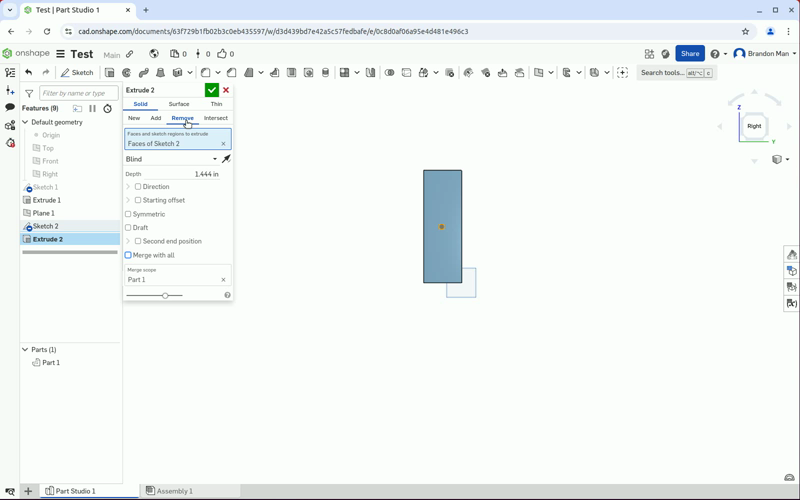
key(space)
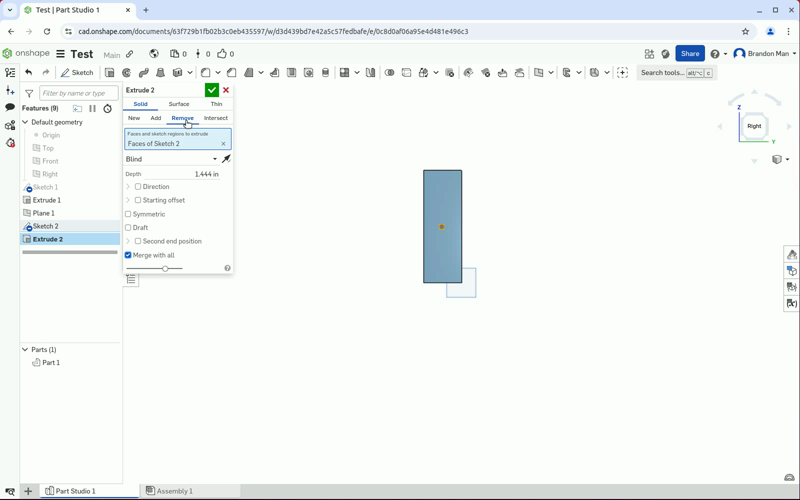
key(enter)
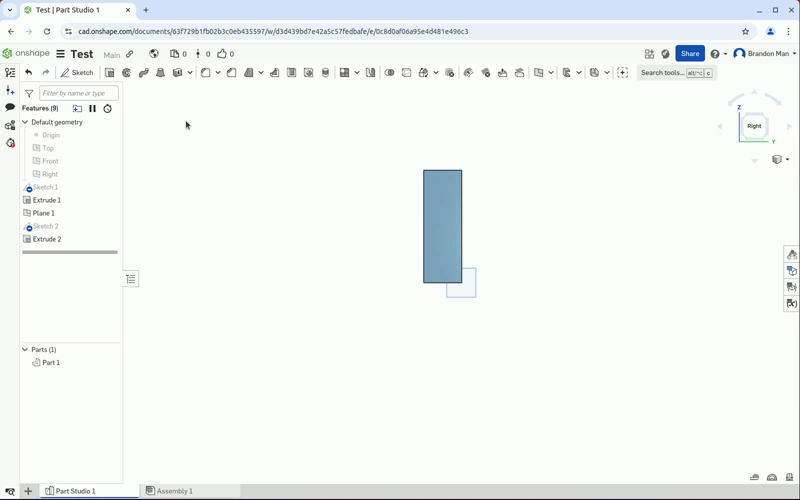
key(shift+h)
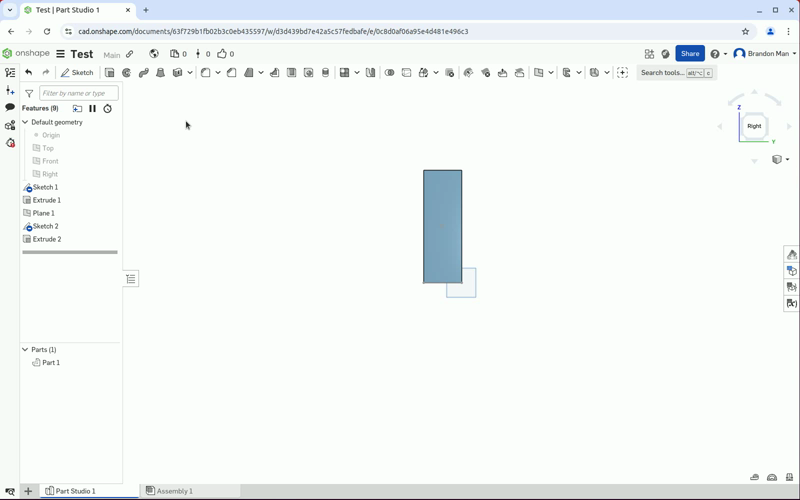
key(shift+h)
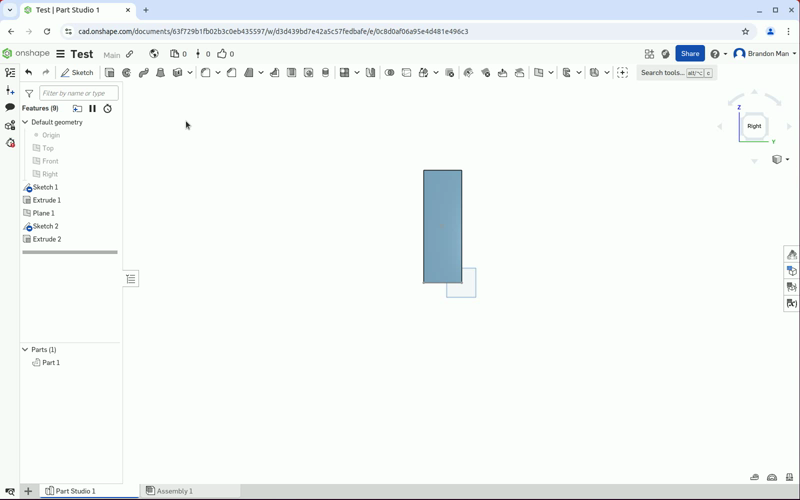
key(shift+7)
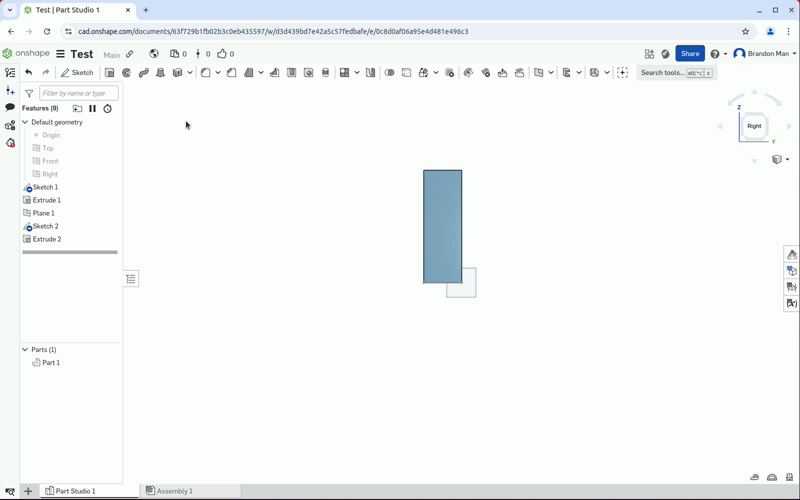
key(right, 2)
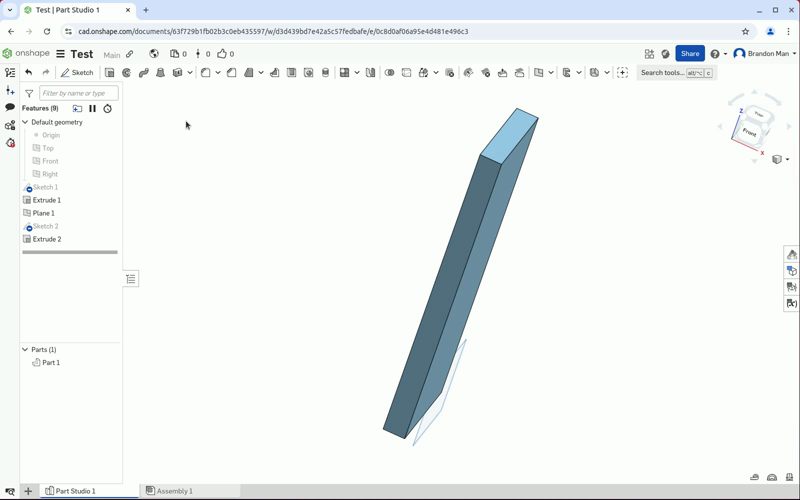
key(down, 2)
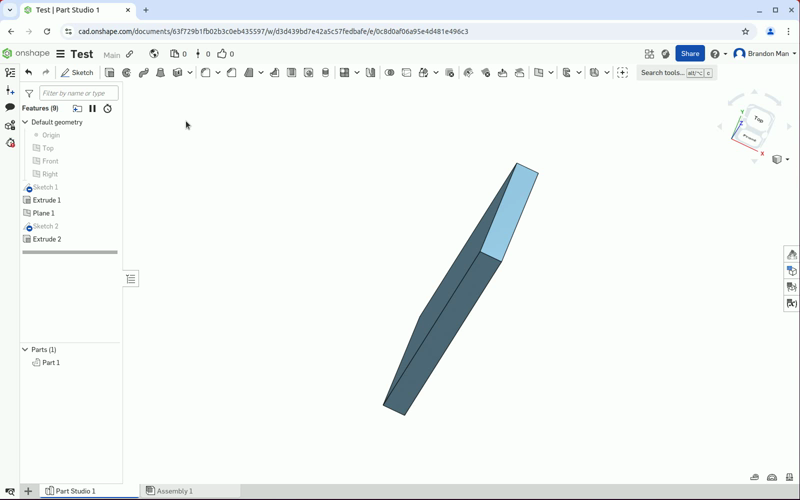
key(up, 2)
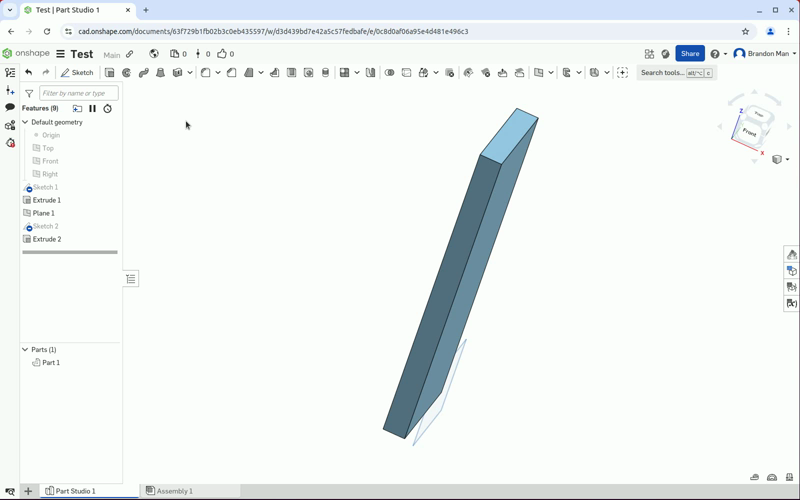
key(left, 2)
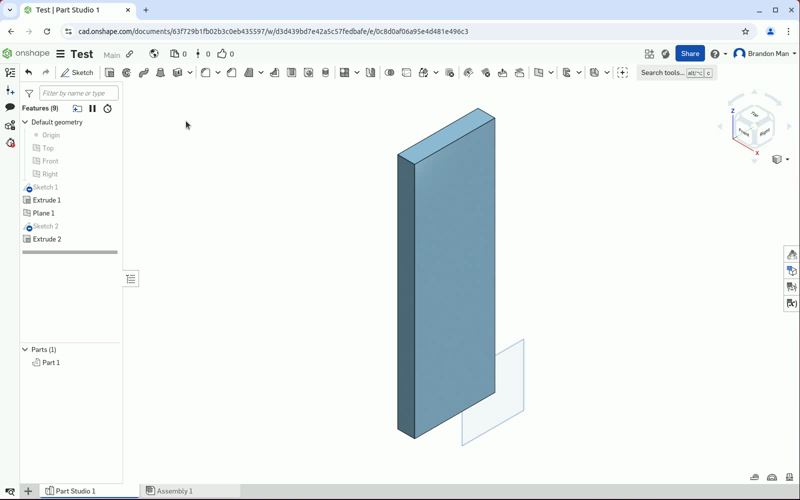
mouse_move(73, 189)
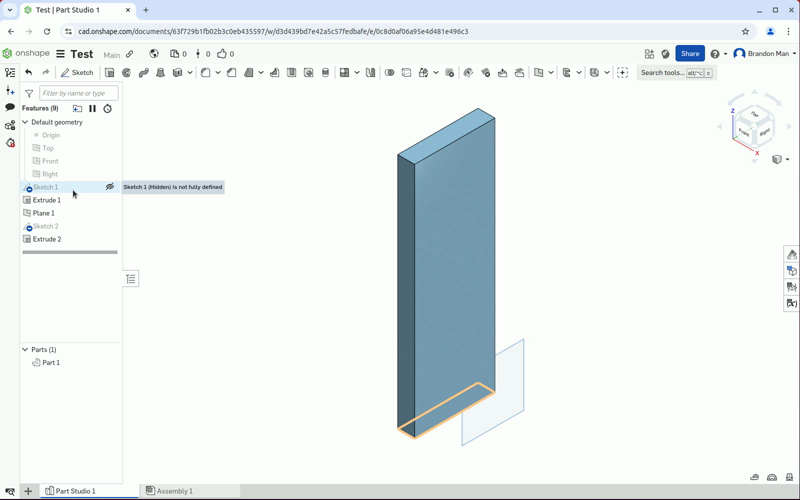
click(73, 189)